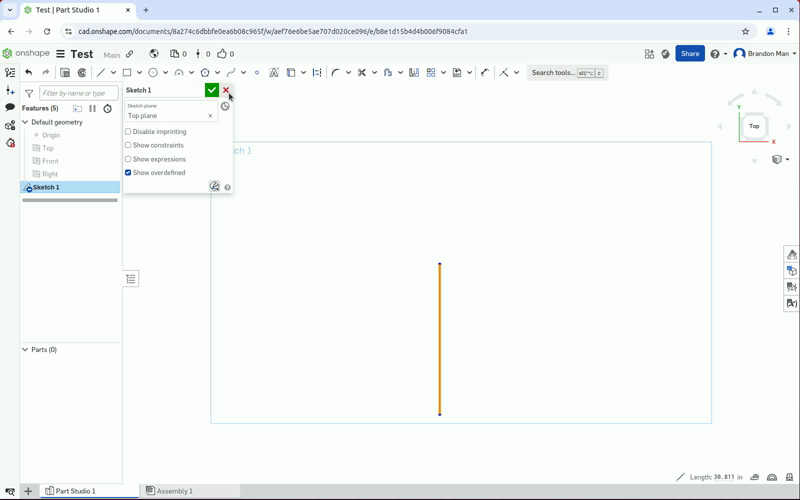
key(shift+h)
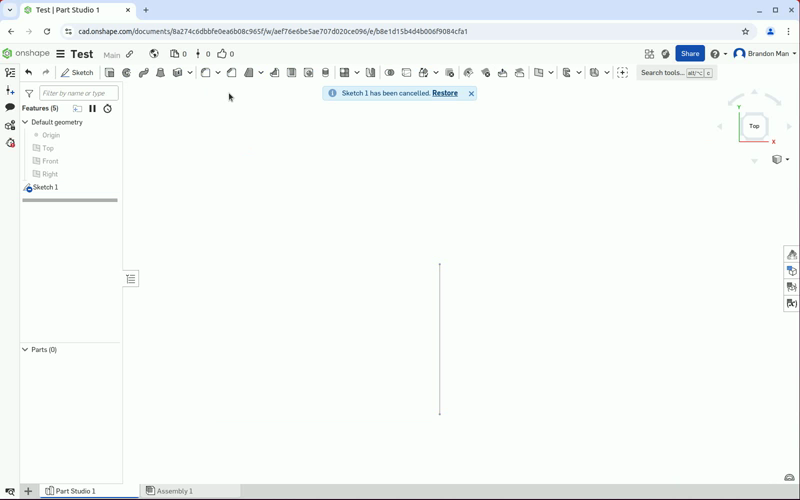
mouse_move(73, 352)
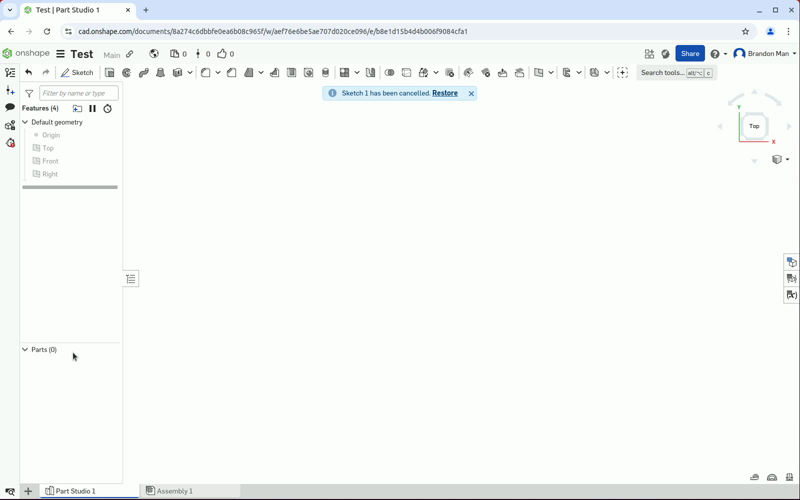
key(y)
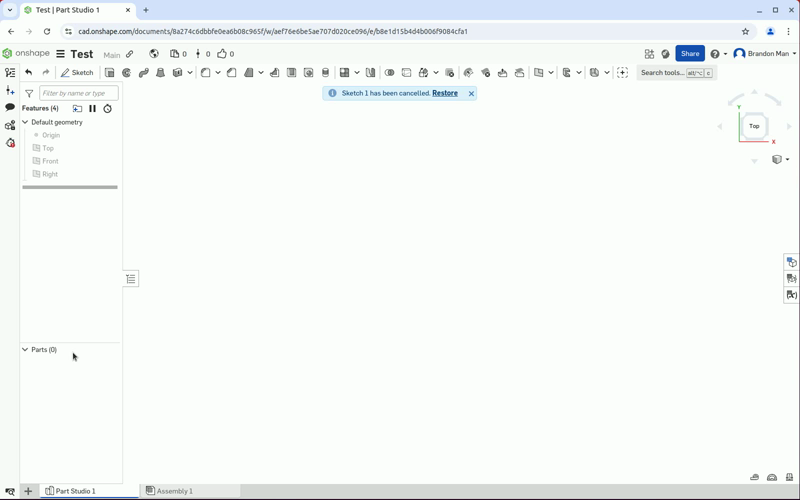
key(shift+p)
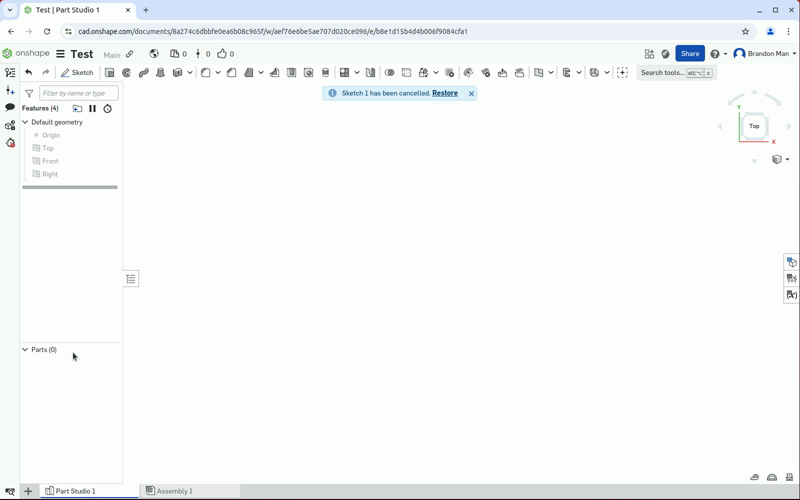
key(space)
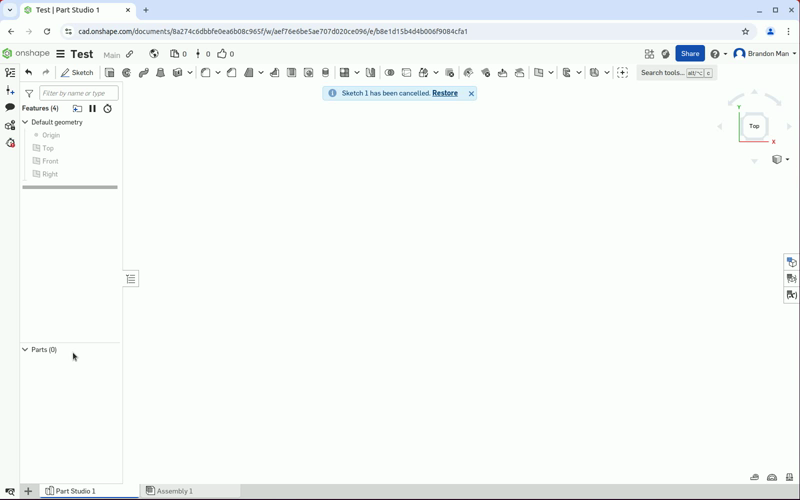
key_down(shift)
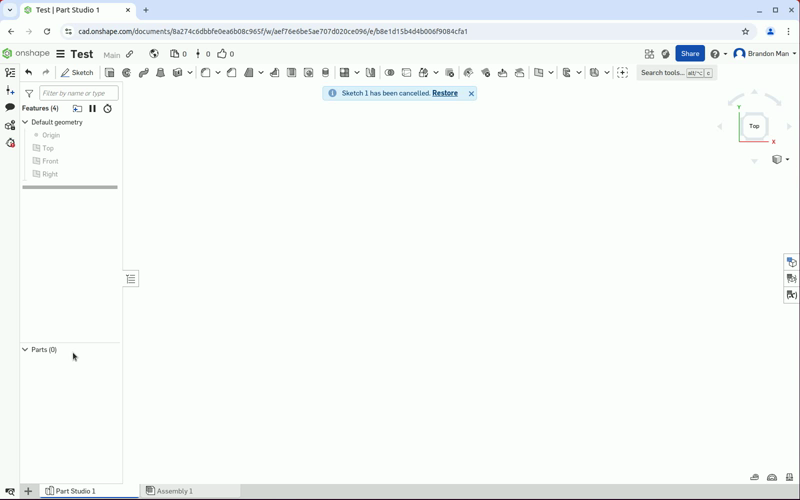
key(up)
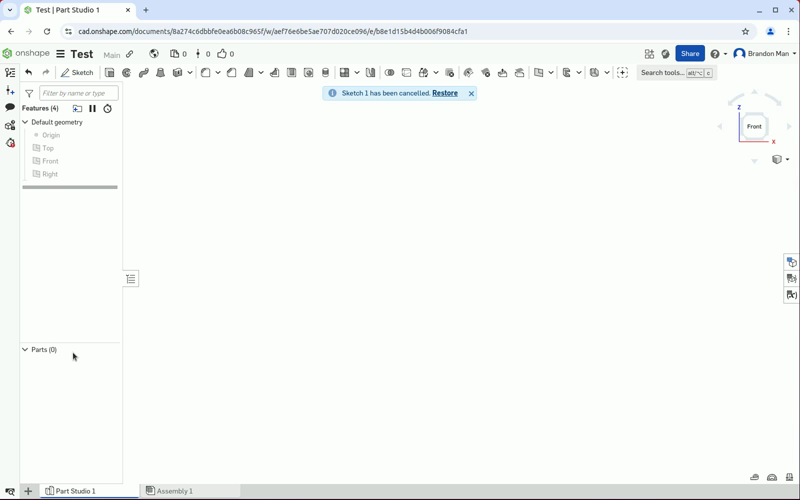
key_up(shift)
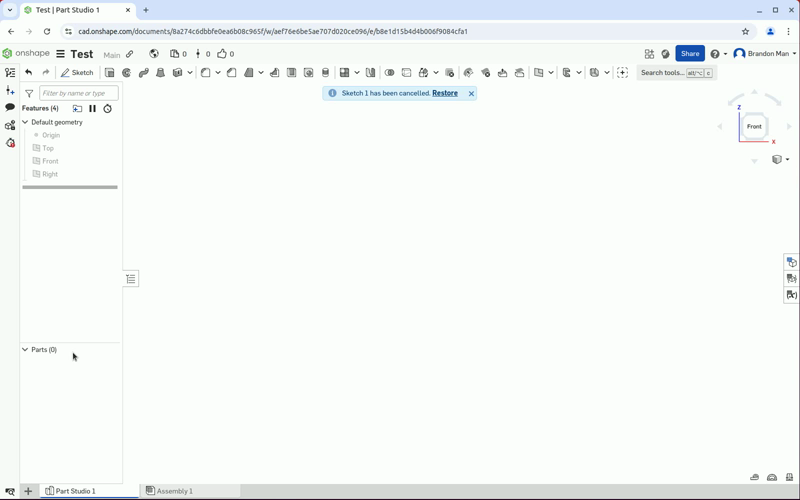
mouse_move(73, 352)
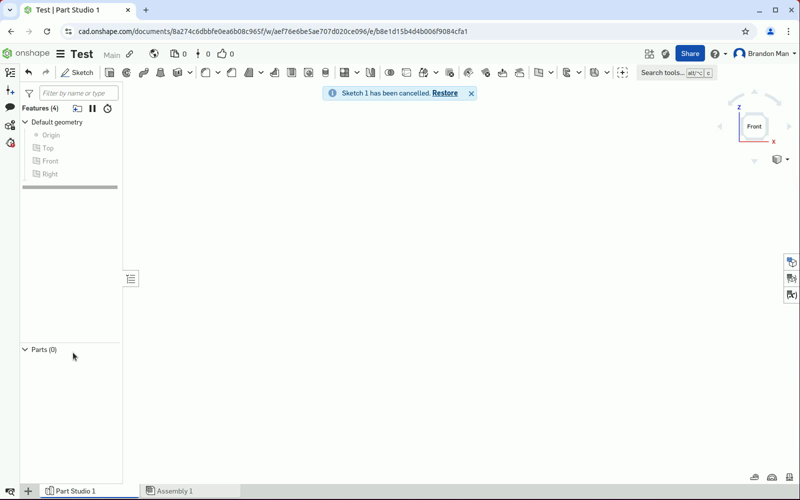
key(shift+y)
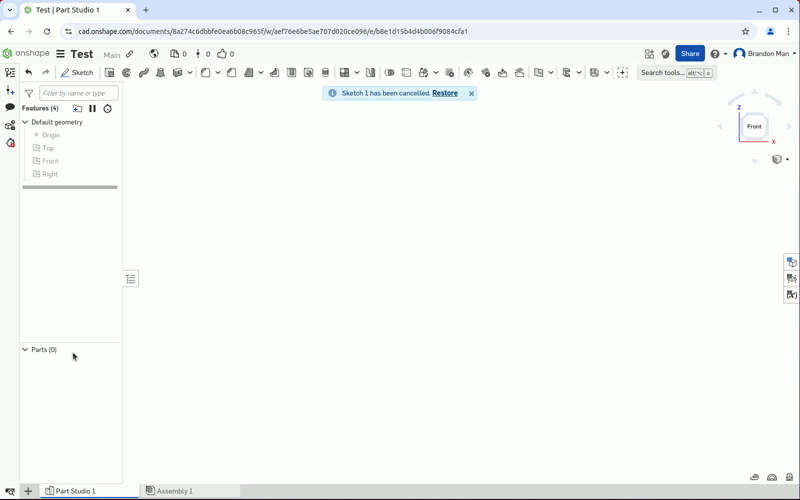
key(shift+s)
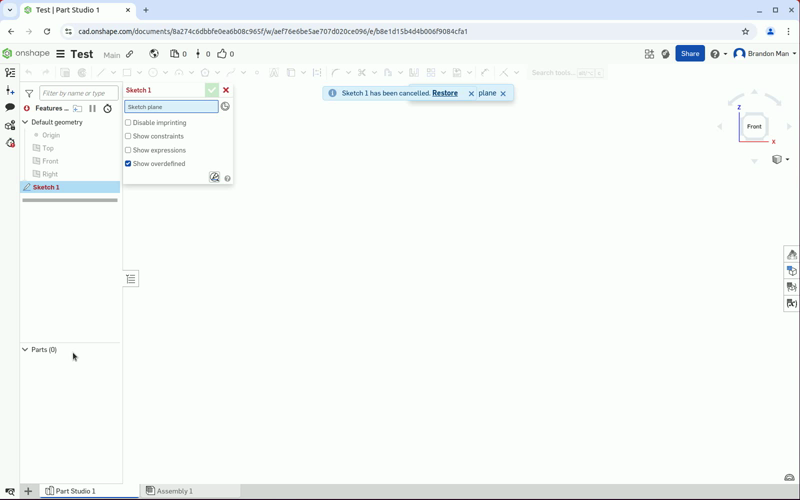
mouse_move(73, 163)
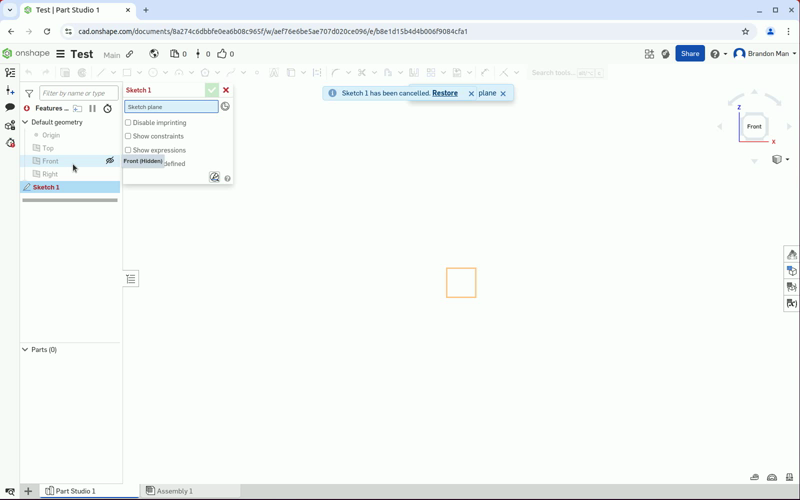
click(73, 163)
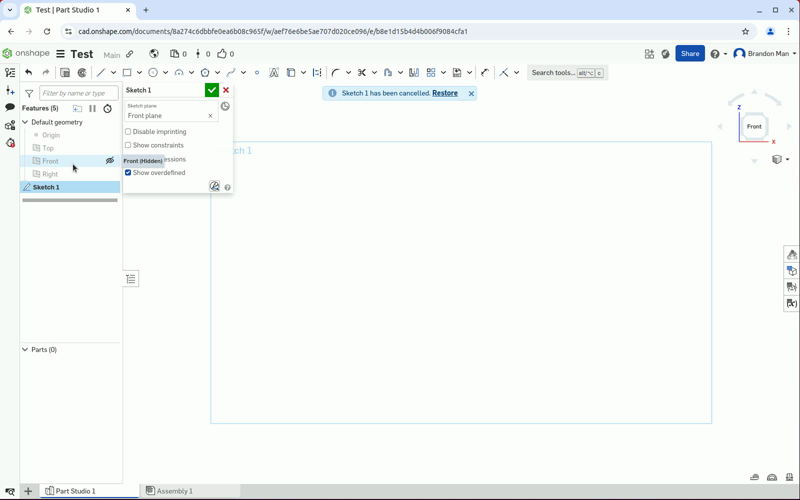
mouse_move(73, 352)
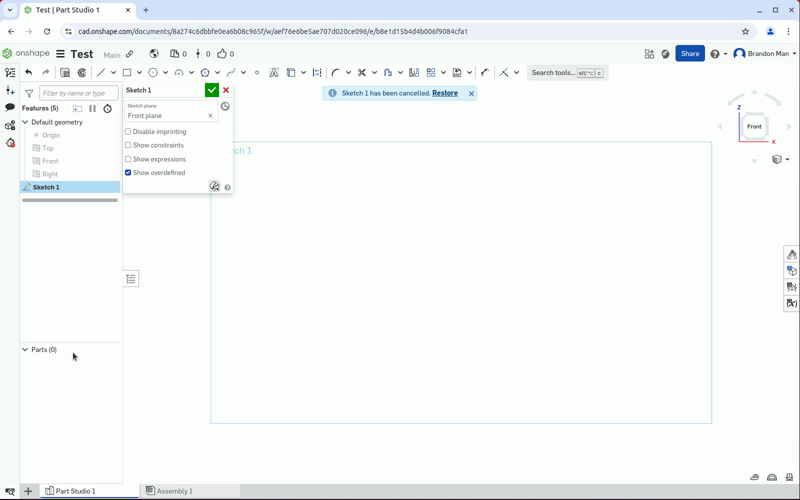
key(y)
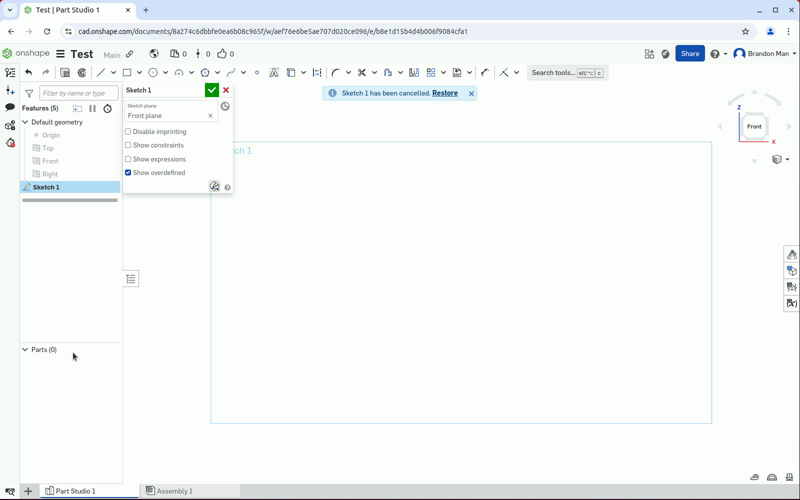
key(l)
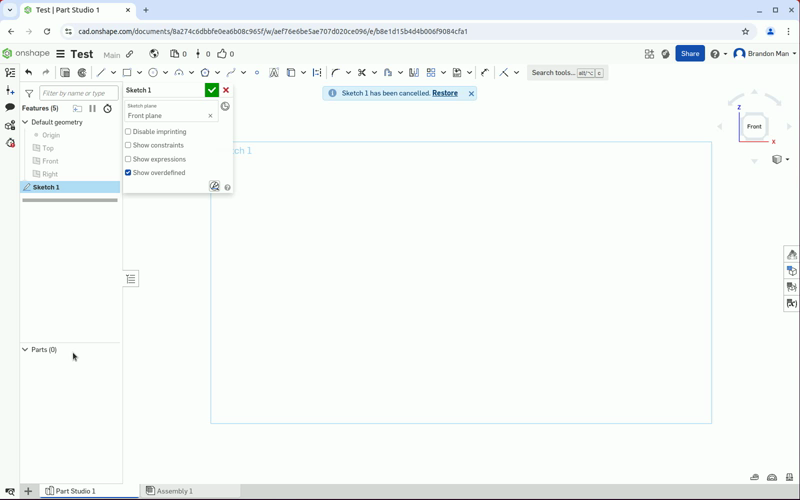
key_down(shift)
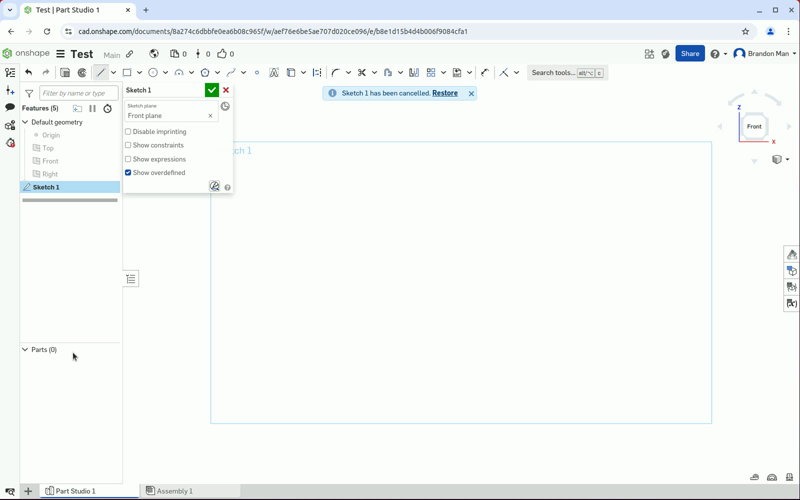
mouse_move(348, 279)
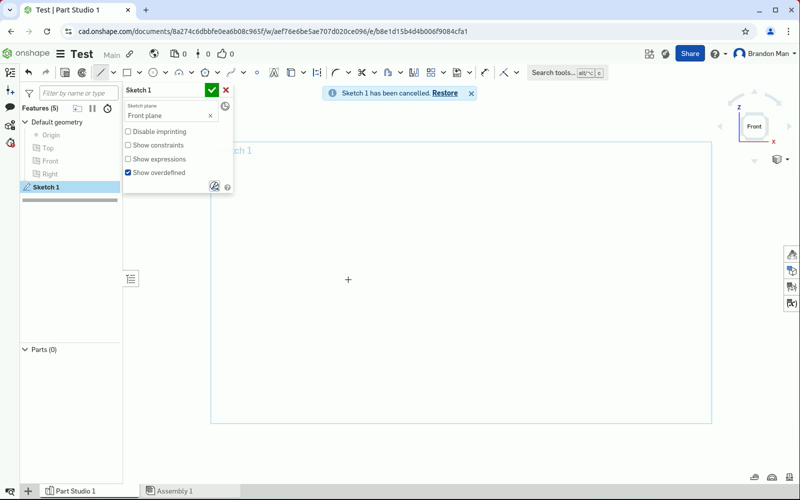
click(348, 279)
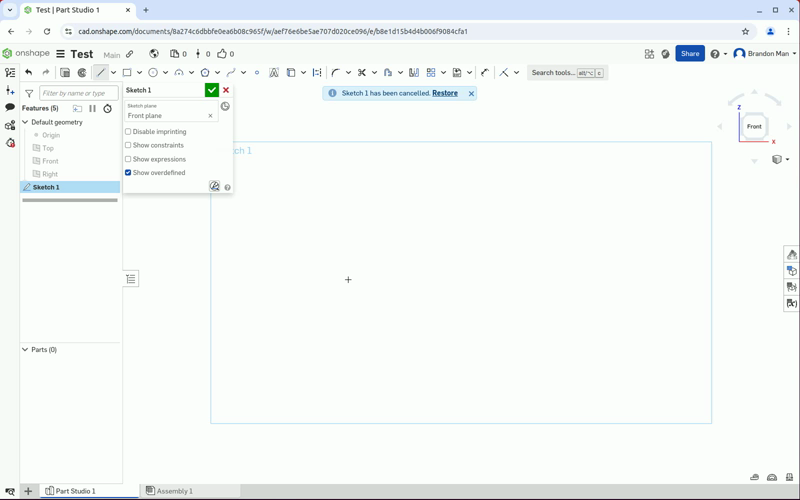
key_up(shift)
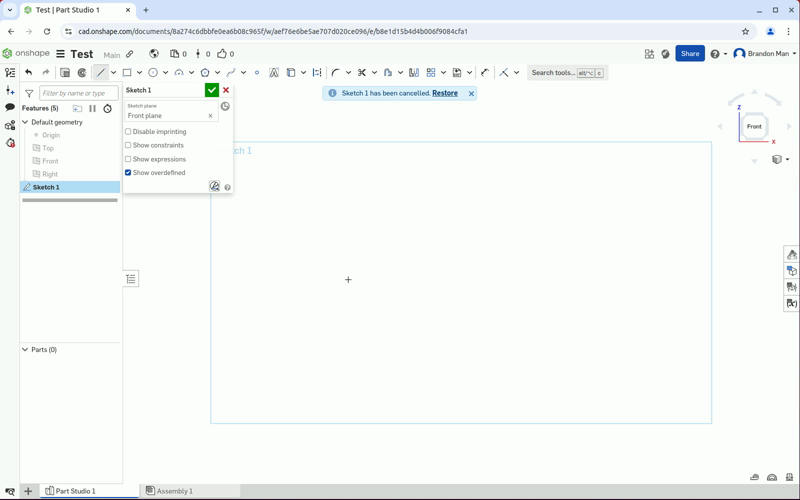
key_down(shift)
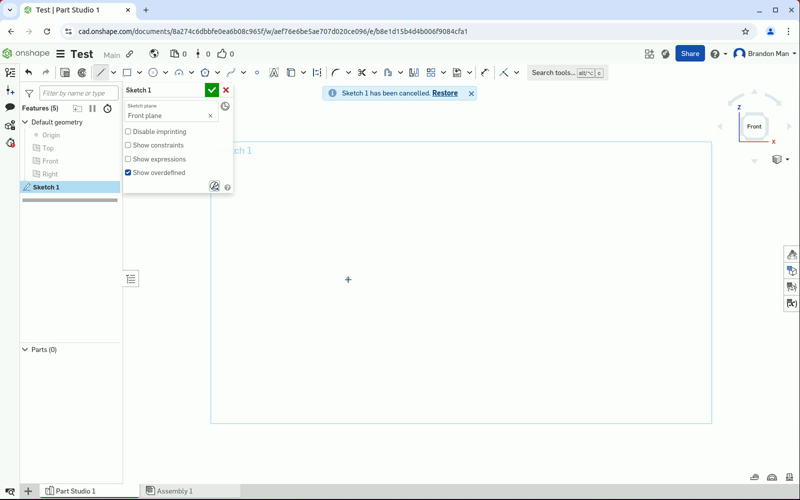
mouse_move(378, 279)
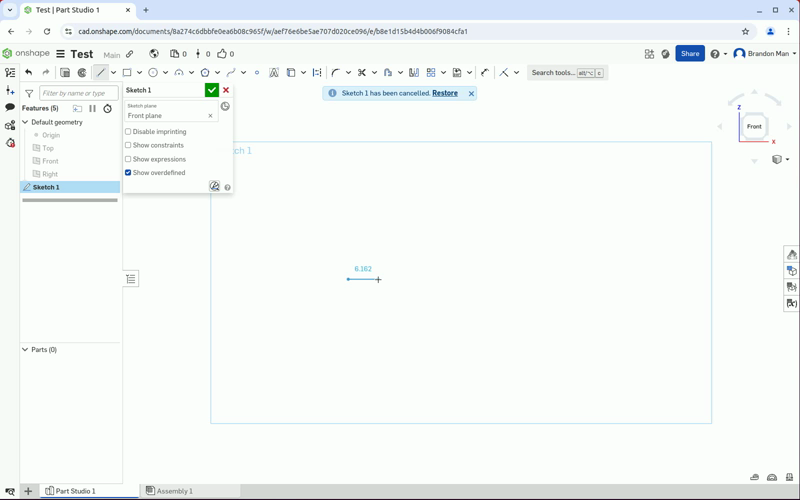
mouse_move(371, 308)
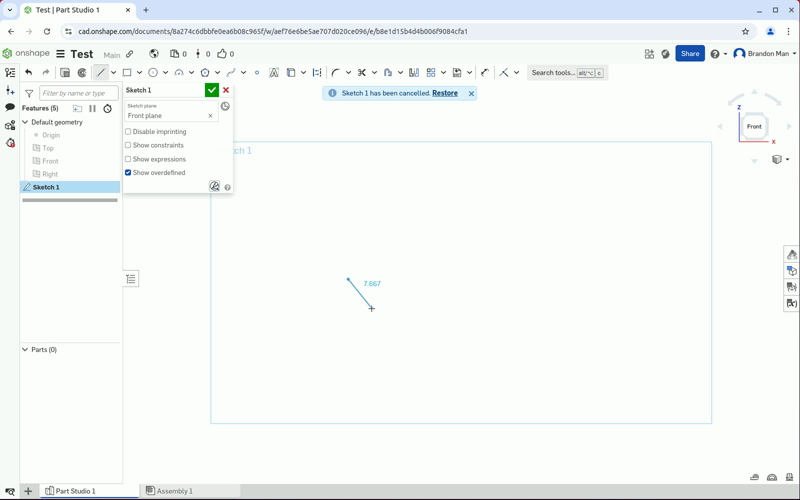
click(371, 308)
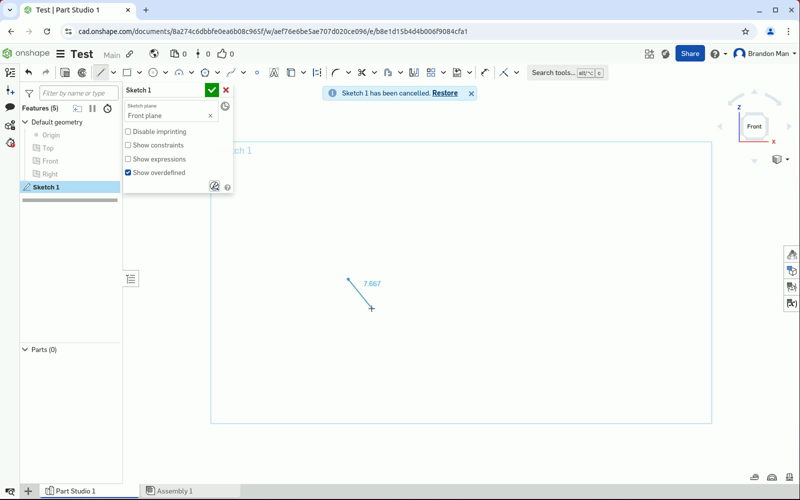
key_up(shift)
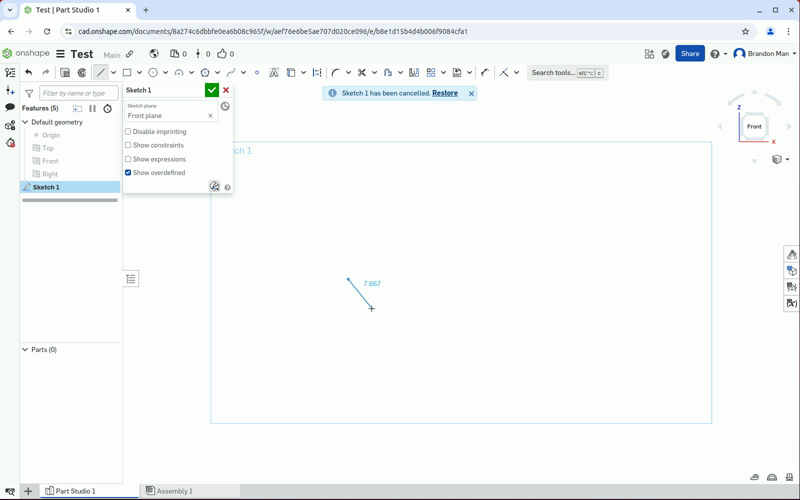
key_down(shift)
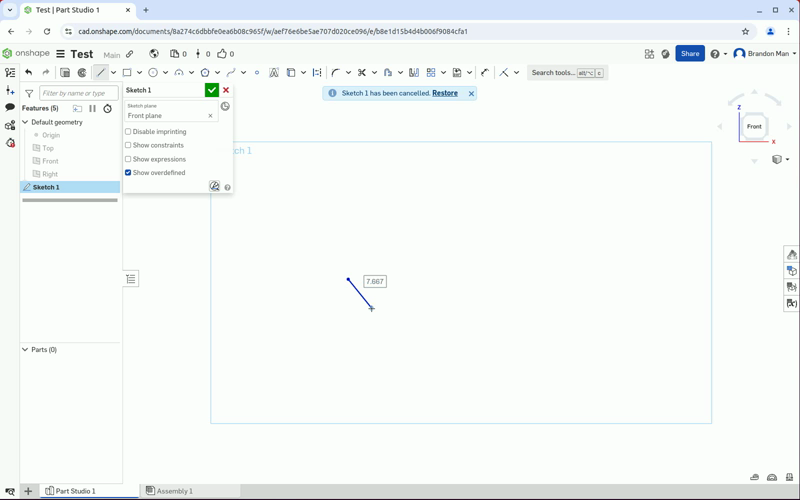
mouse_move(518, 308)
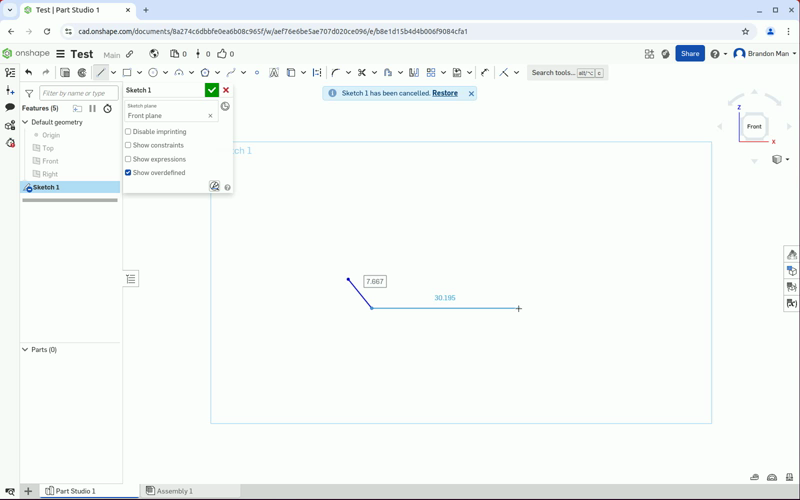
click(518, 308)
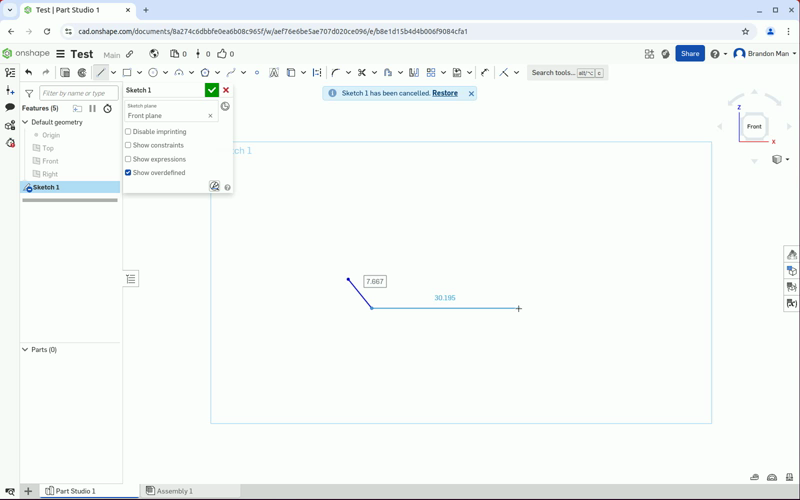
key_up(shift)
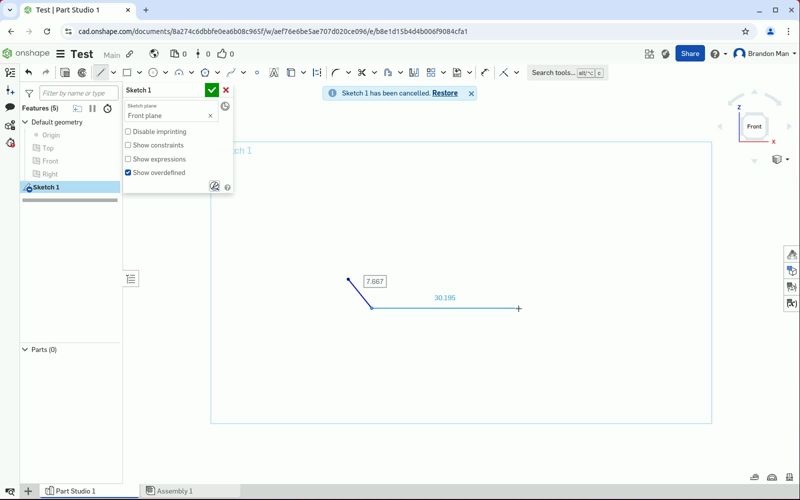
key_down(shift)
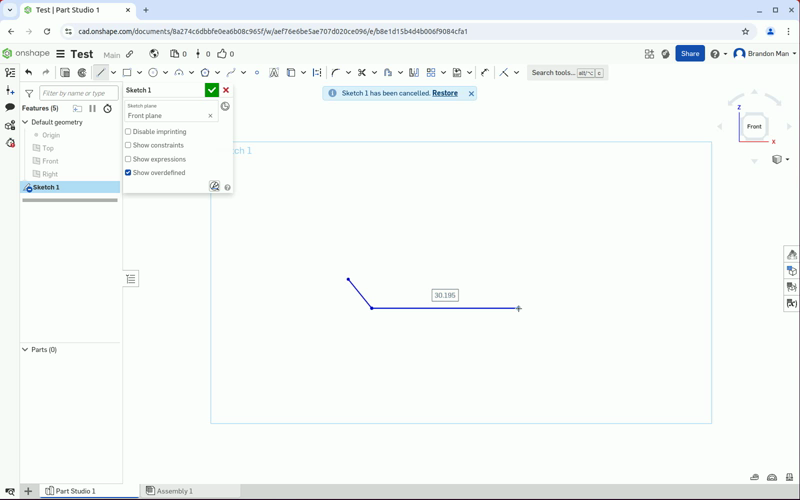
mouse_move(548, 308)
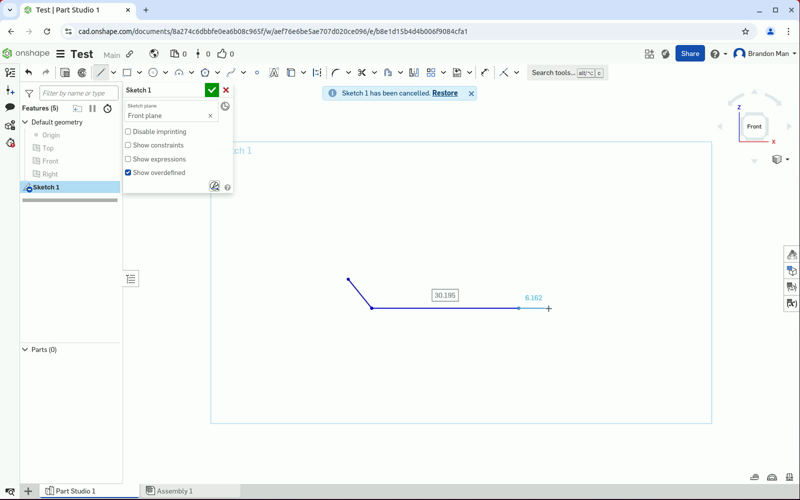
mouse_move(513, 295)
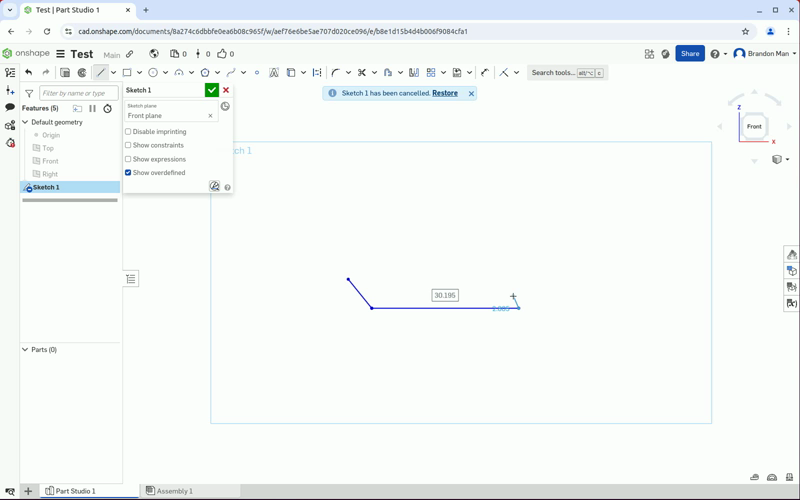
click(513, 295)
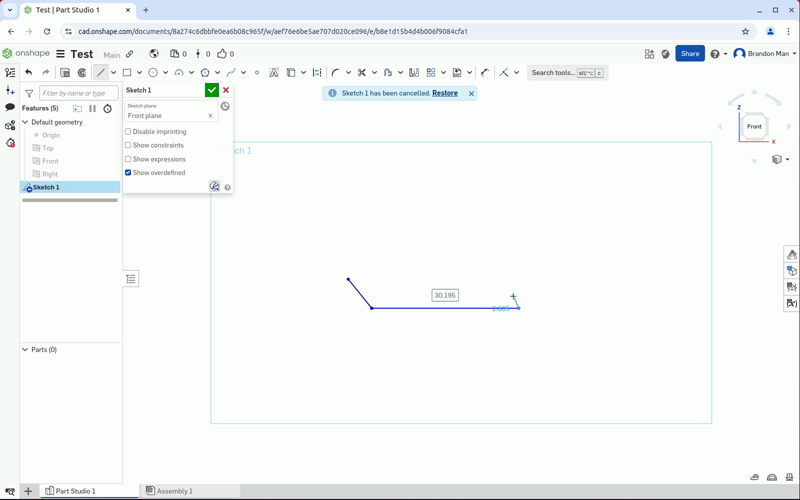
key_up(shift)
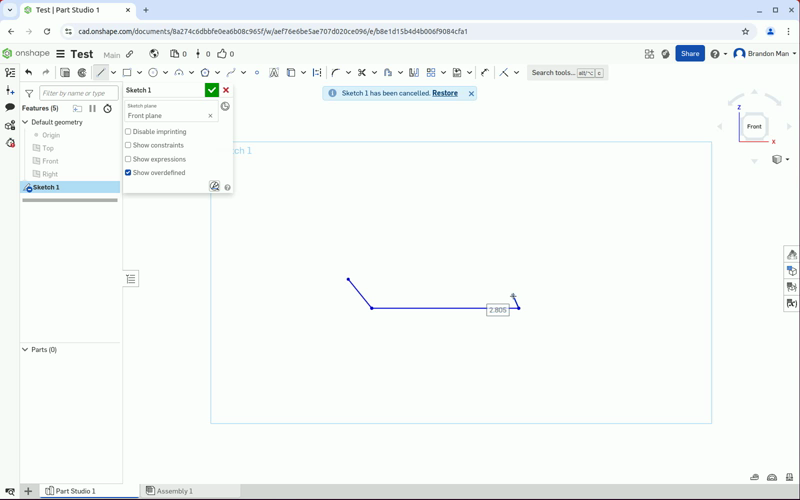
key_down(shift)
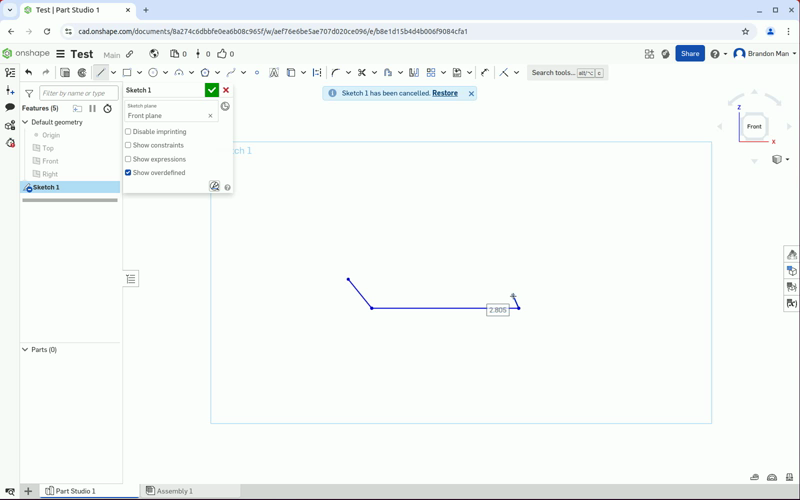
mouse_move(348, 279)
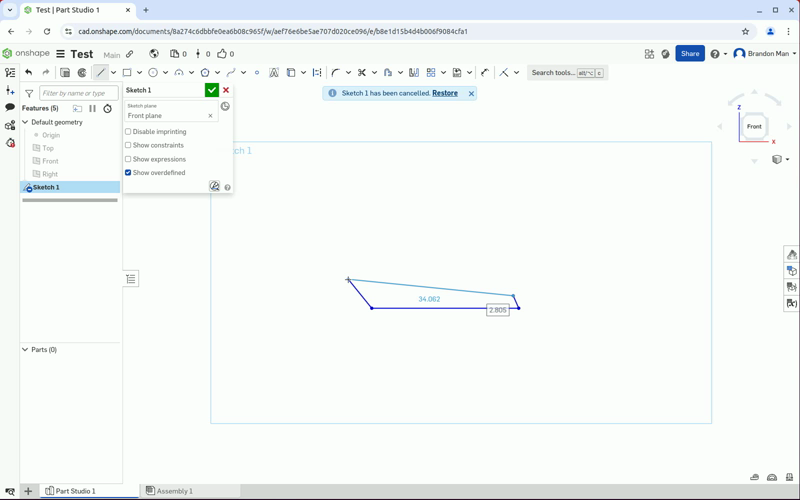
key_up(shift)
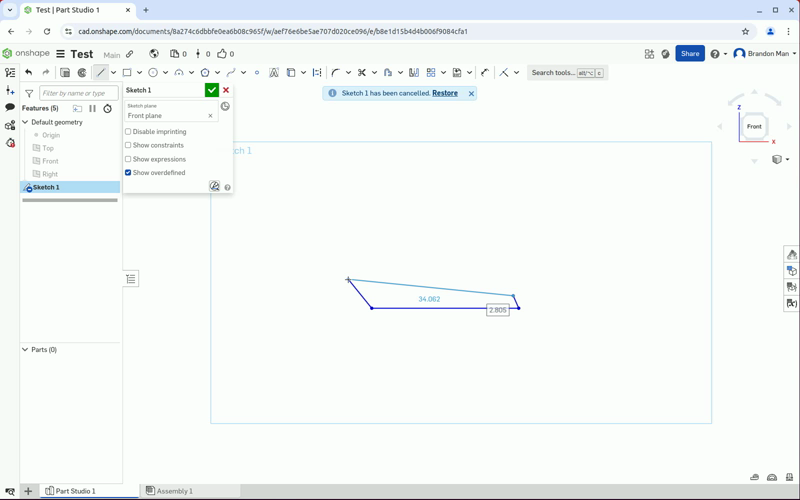
click(348, 279)
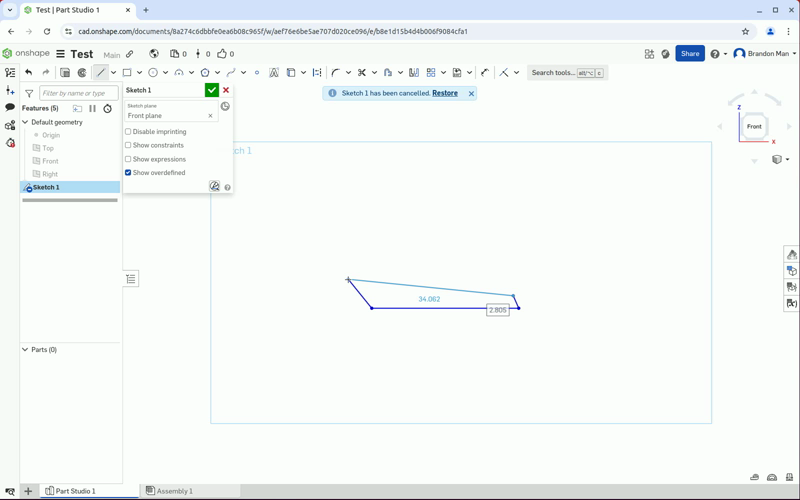
key(esc)
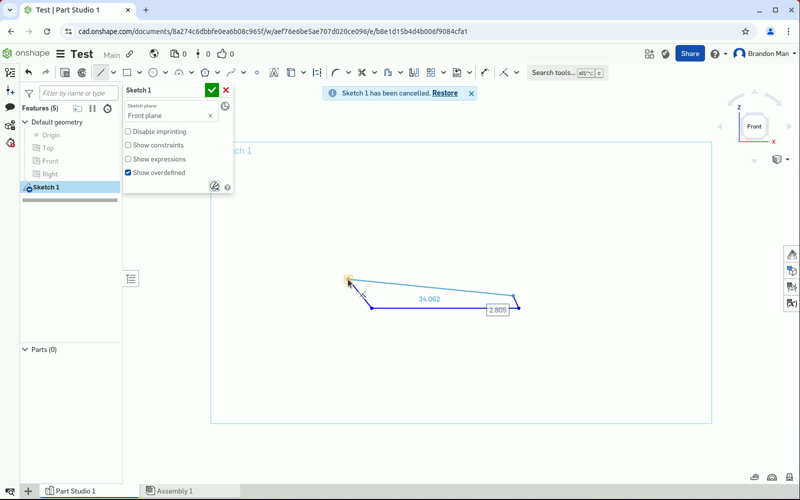
mouse_move(493, 298)
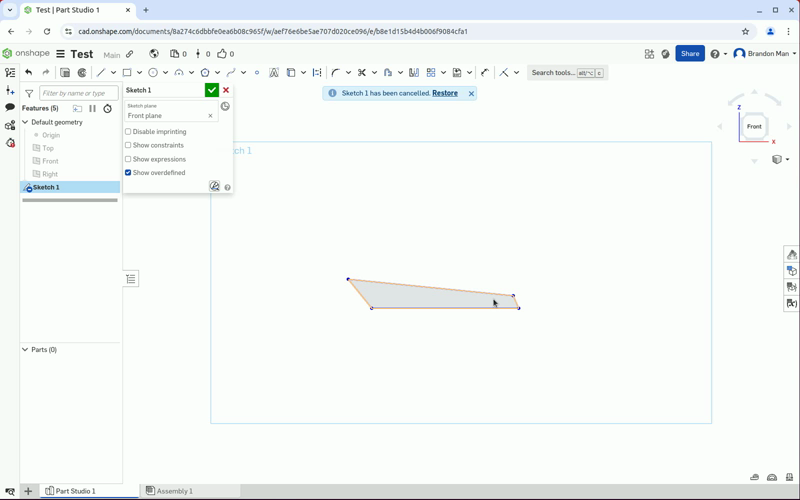
click(493, 298)
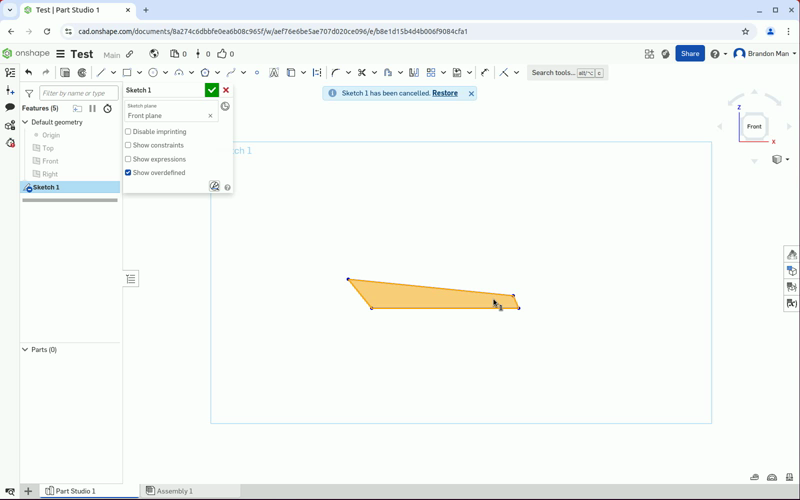
mouse_move(73, 352)
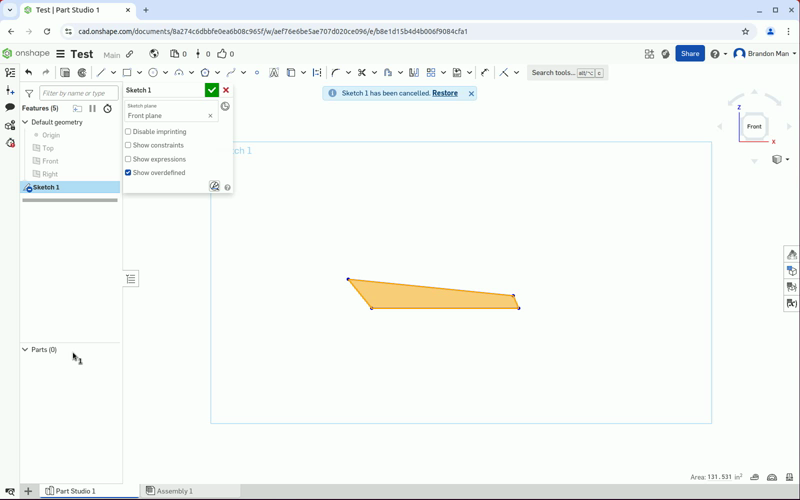
key(shift+y)
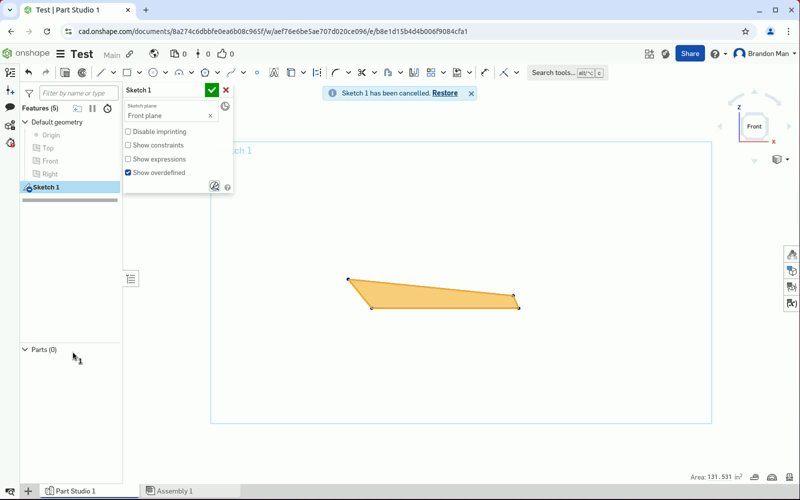
key(shift+e)
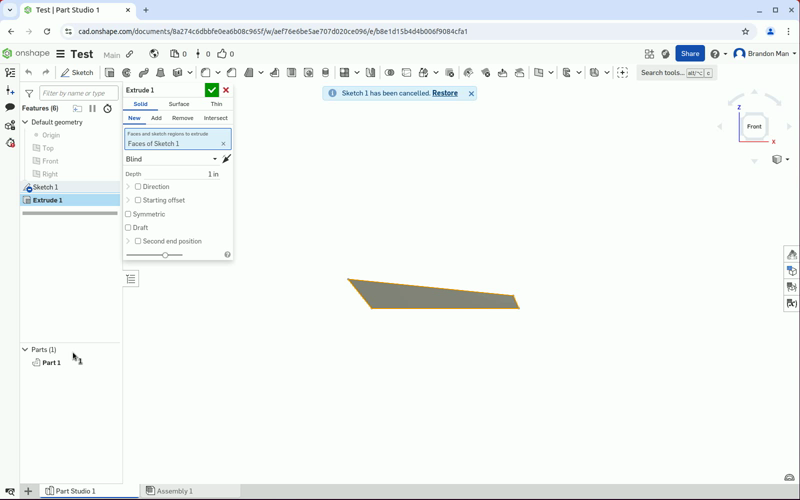
mouse_move(143, 106)
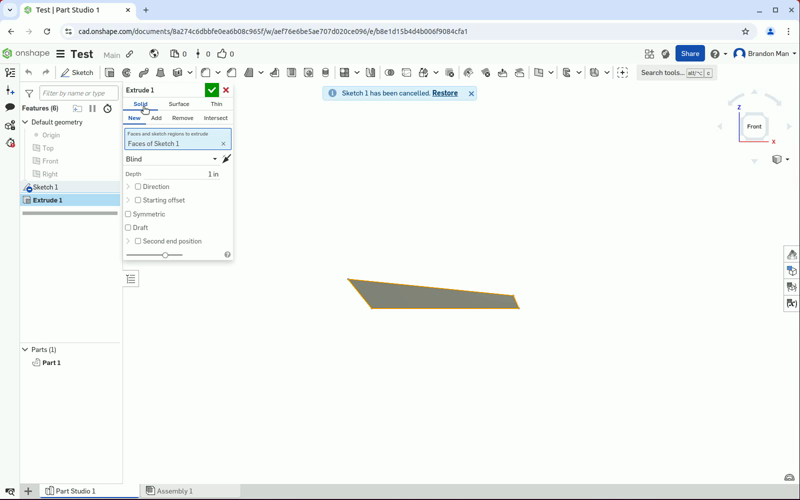
click(143, 106)
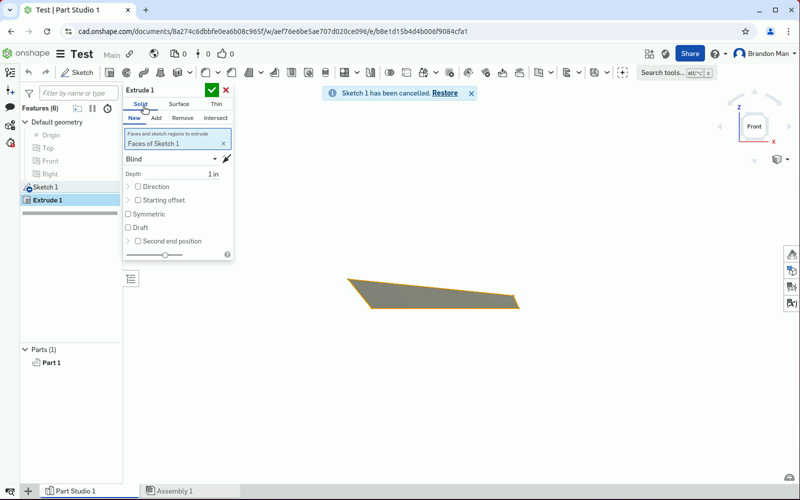
mouse_move(137, 120)
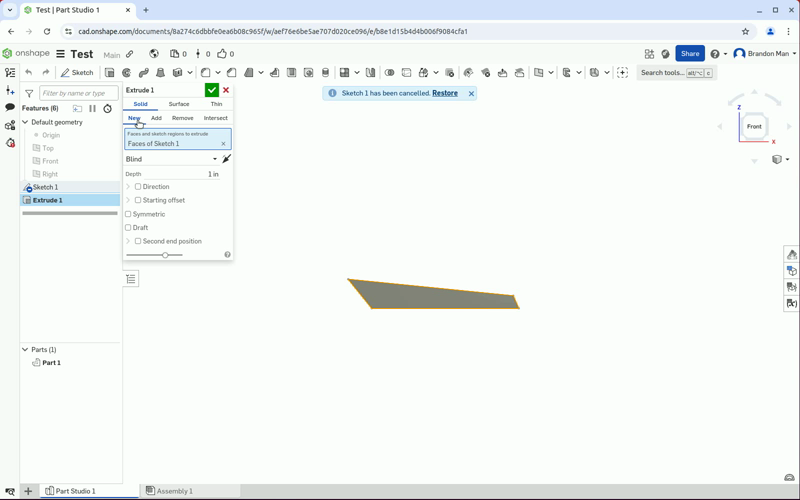
click(137, 120)
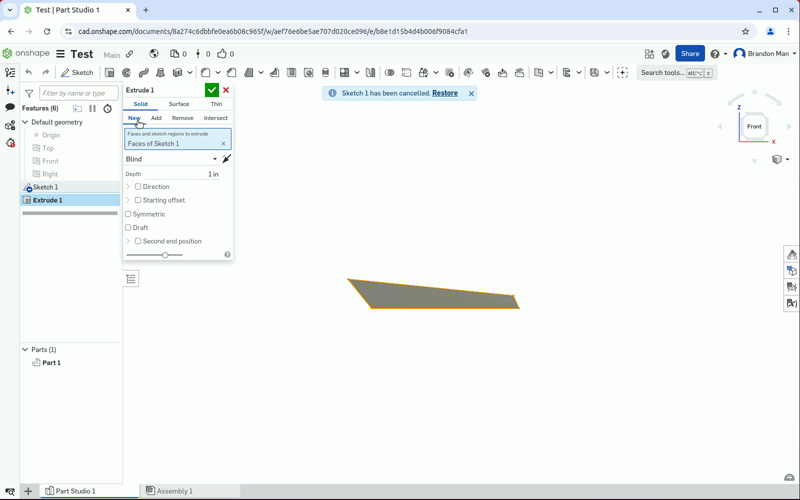
key(tab, 4)
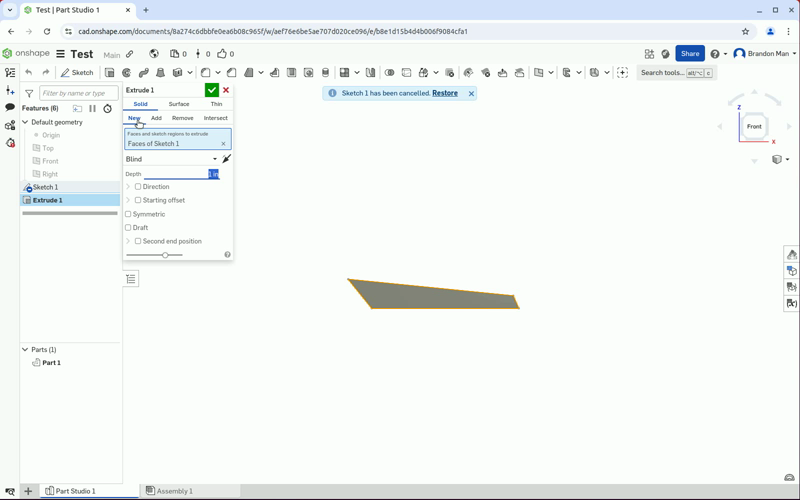
text(6.499)
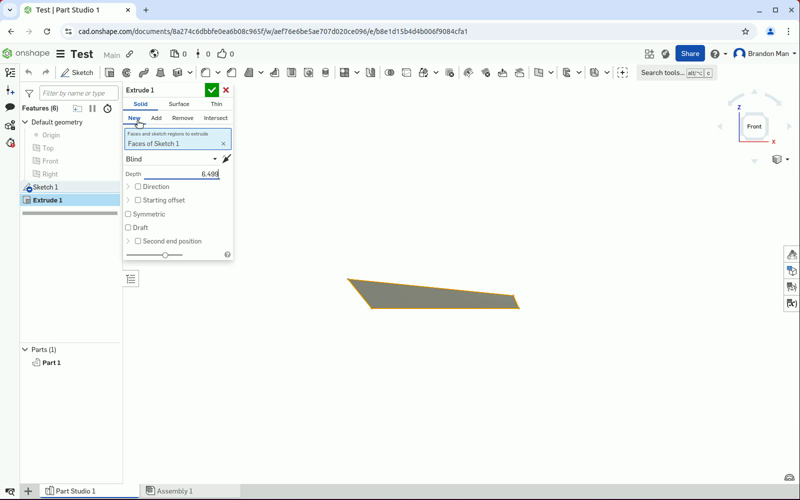
key(enter)
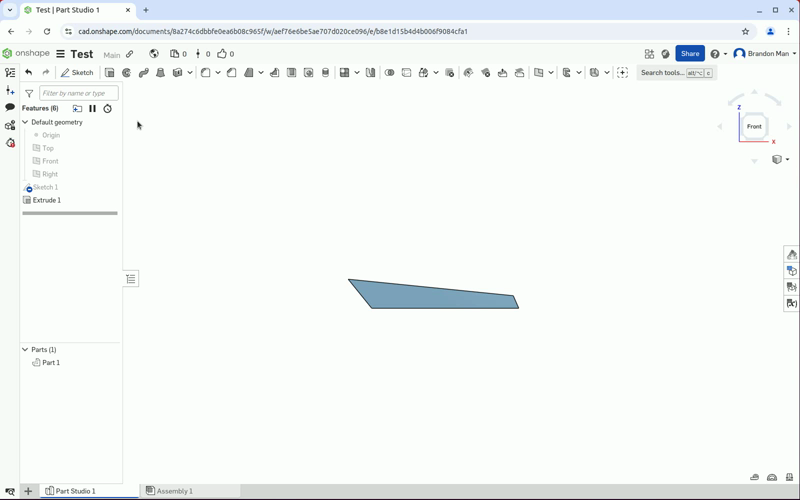
key(shift+h)
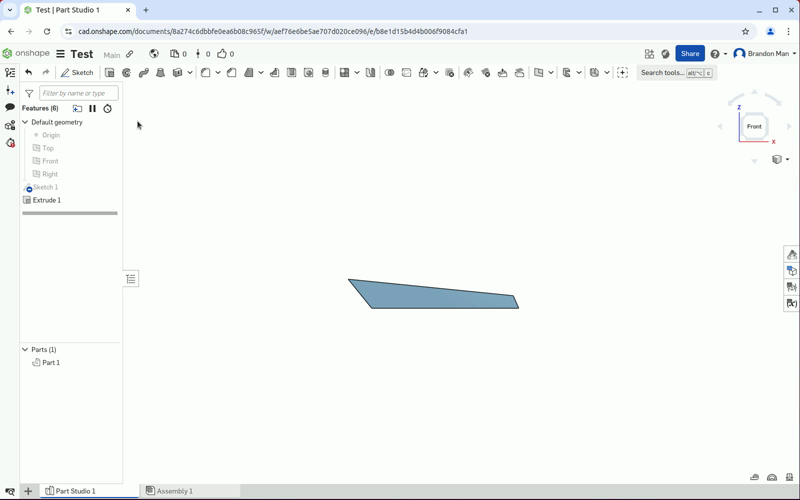
key(shift+h)
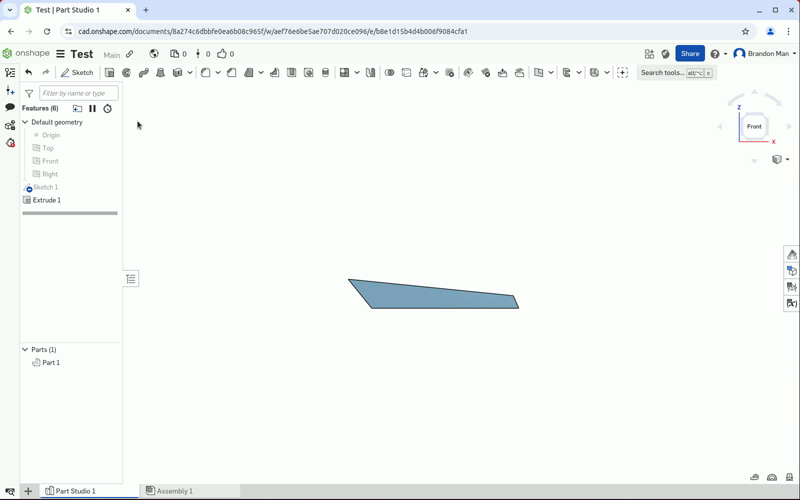
mouse_move(73, 189)
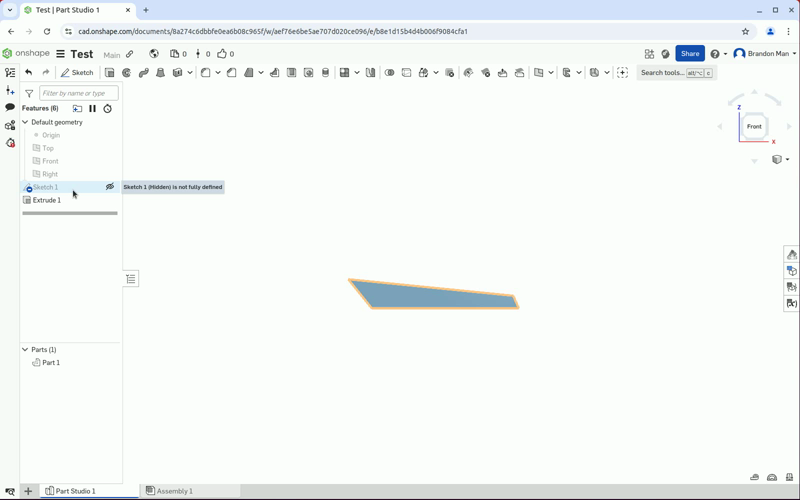
click(73, 189)
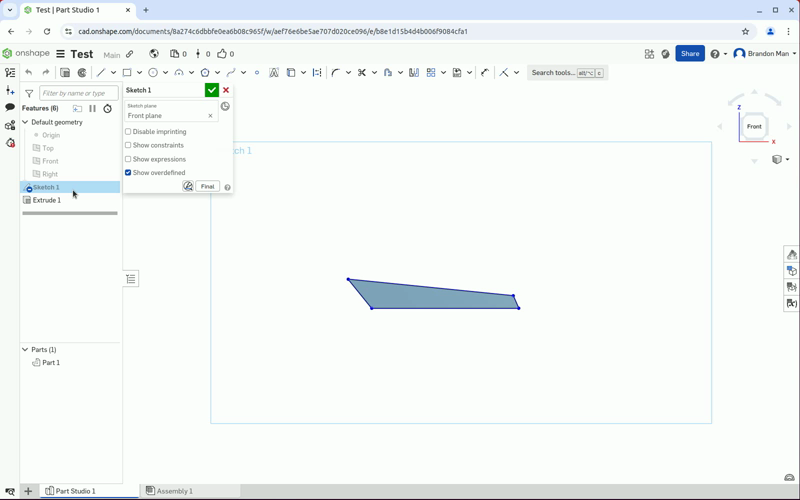
mouse_move(229, 92)
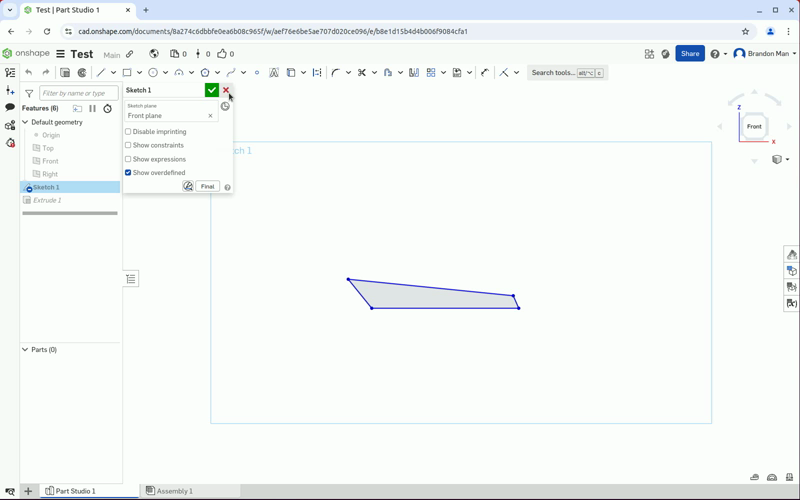
click(229, 92)
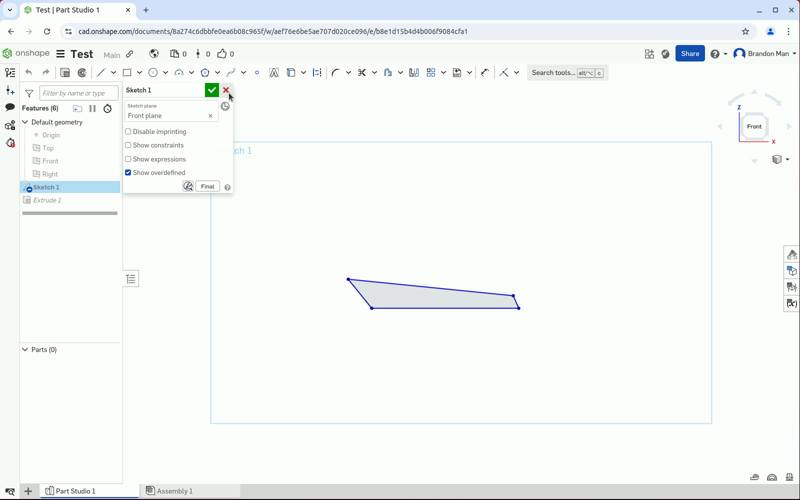
key(shift+s)
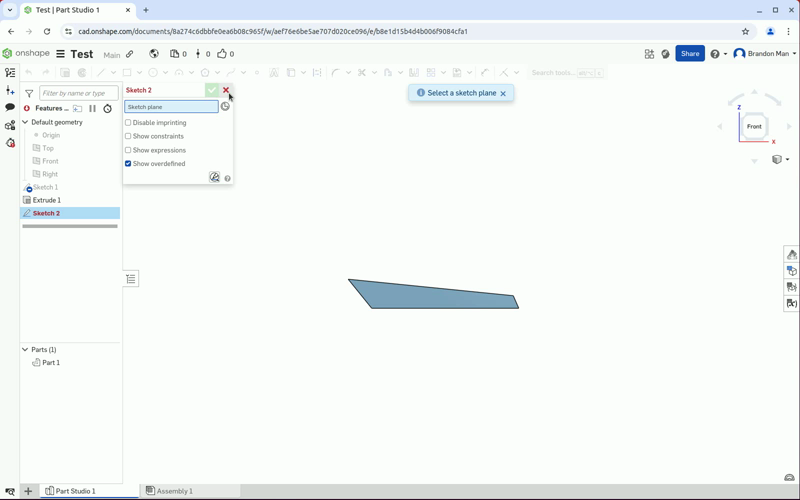
mouse_move(73, 163)
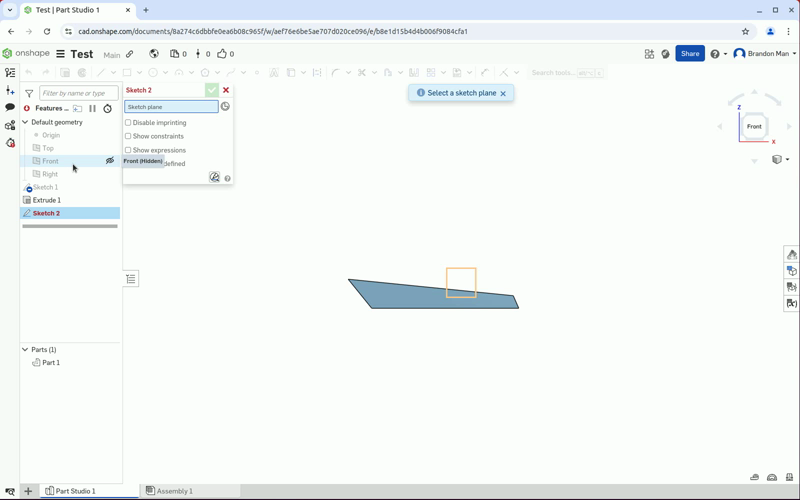
click(73, 163)
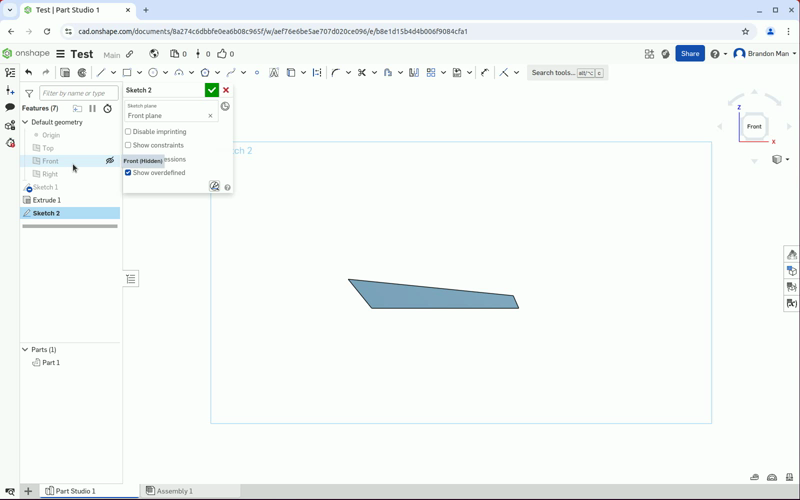
mouse_move(73, 352)
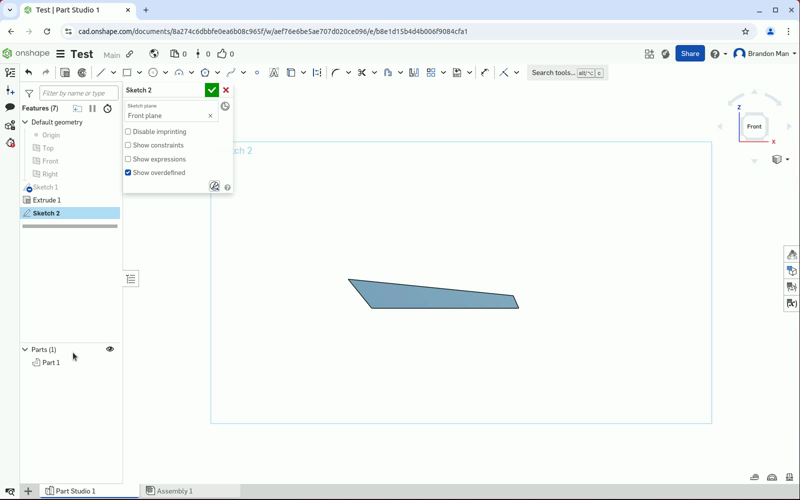
key(y)
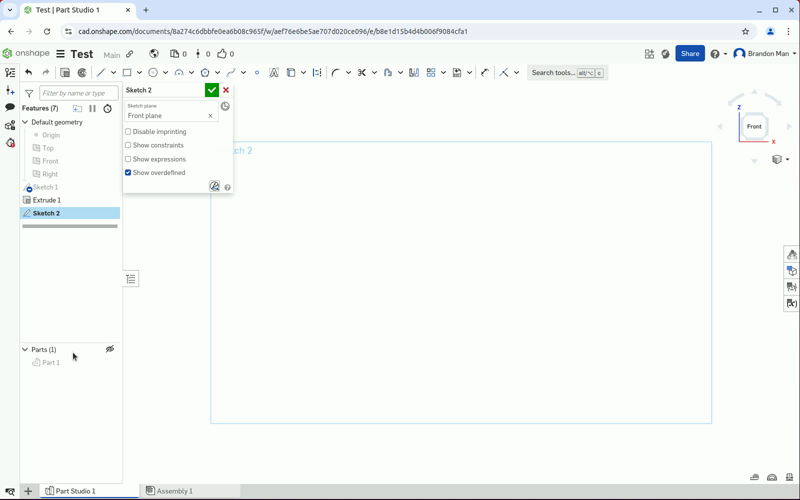
key(l)
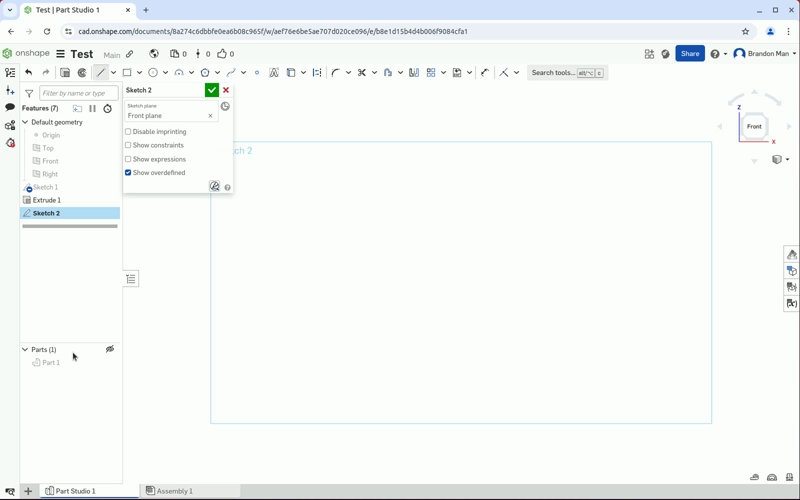
key_down(shift)
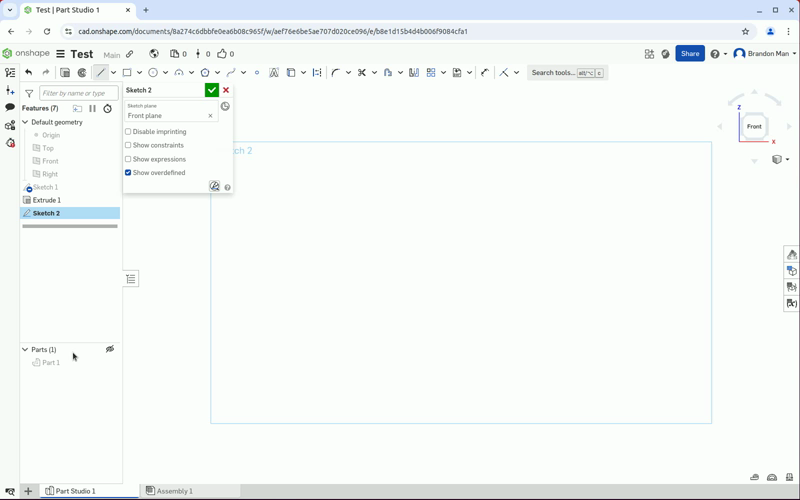
mouse_move(348, 279)
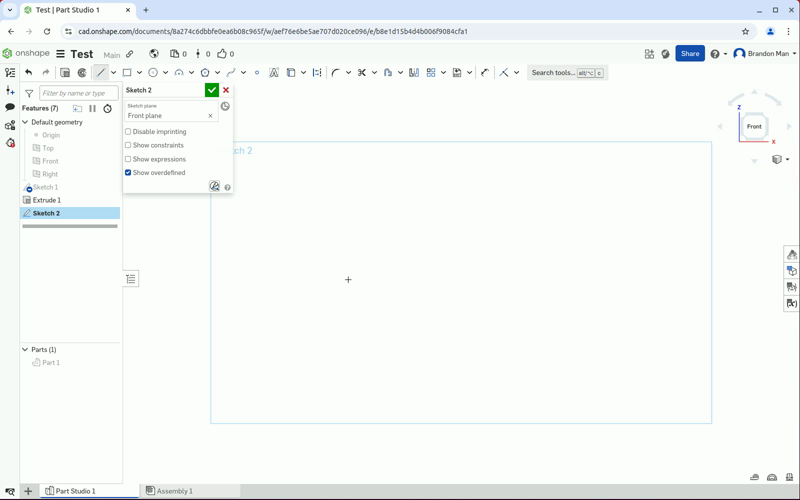
click(348, 279)
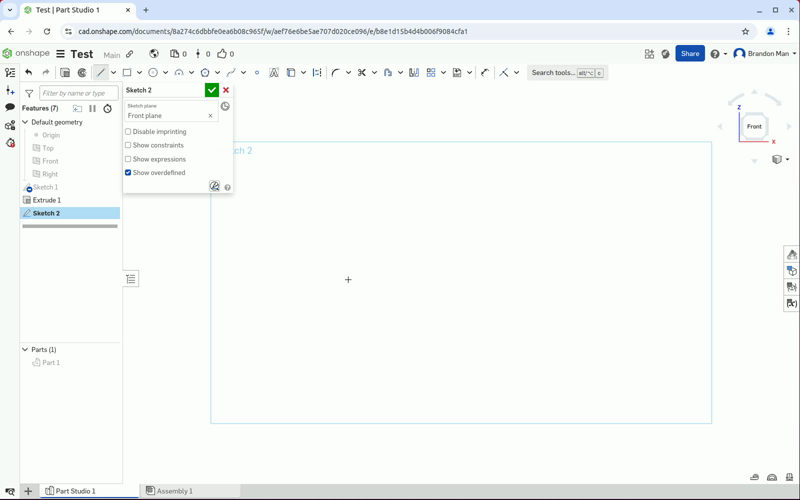
key_up(shift)
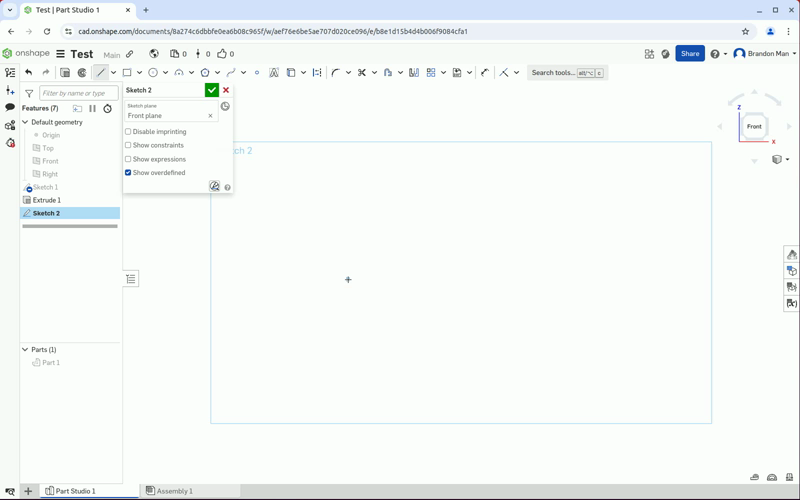
key_down(shift)
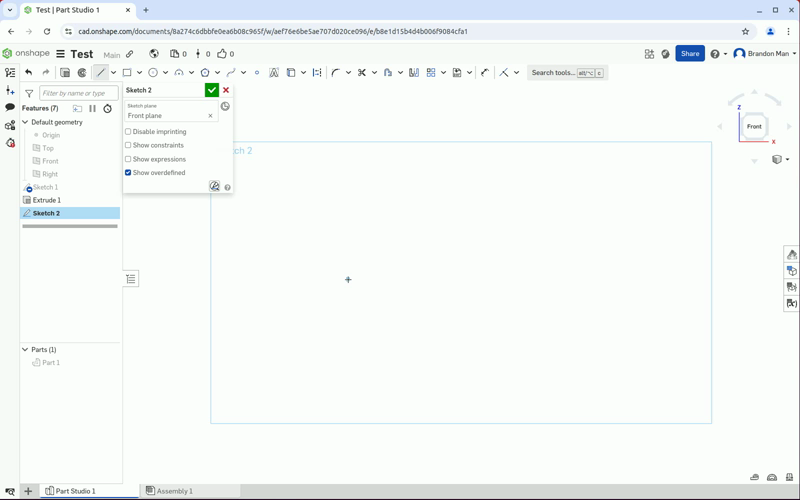
mouse_move(514, 295)
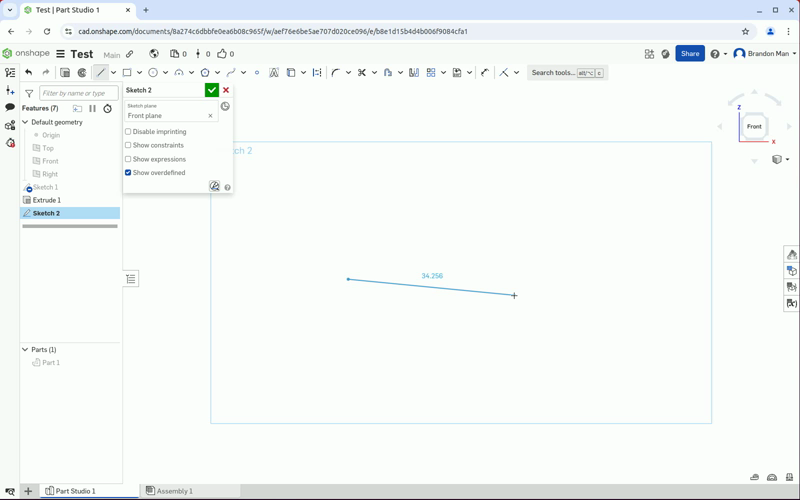
click(514, 295)
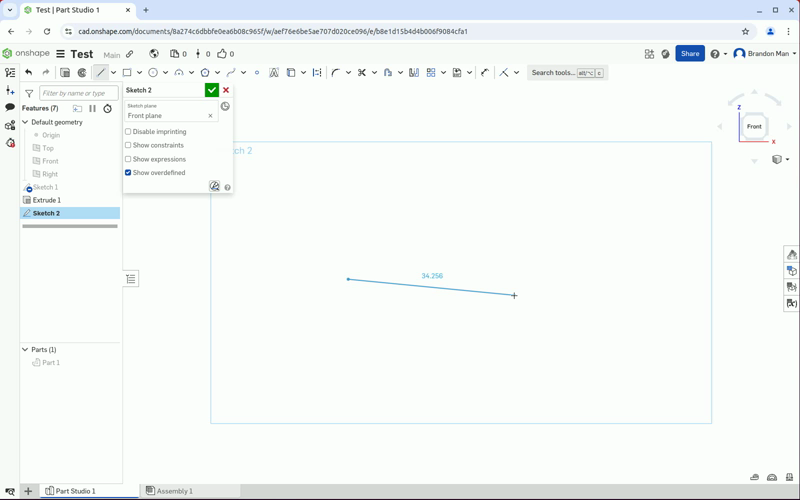
key_up(shift)
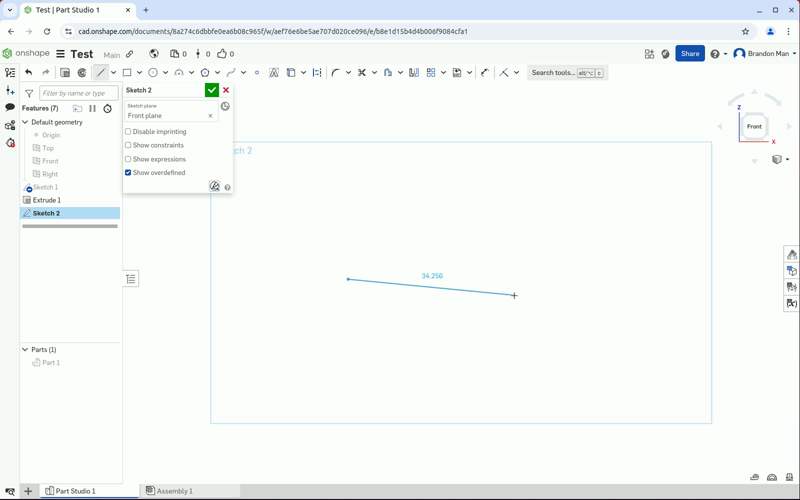
key_down(shift)
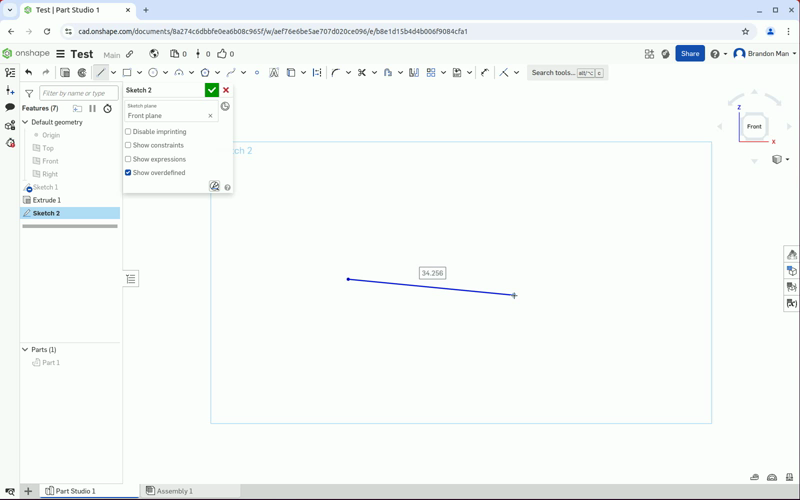
mouse_move(477, 199)
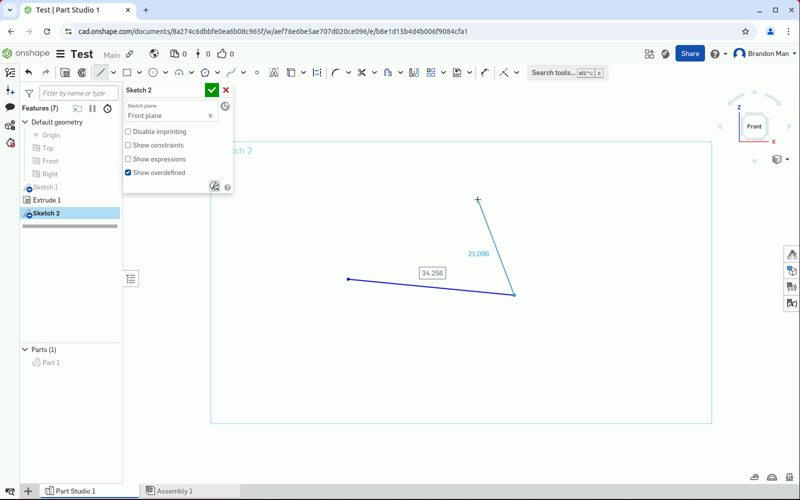
click(477, 199)
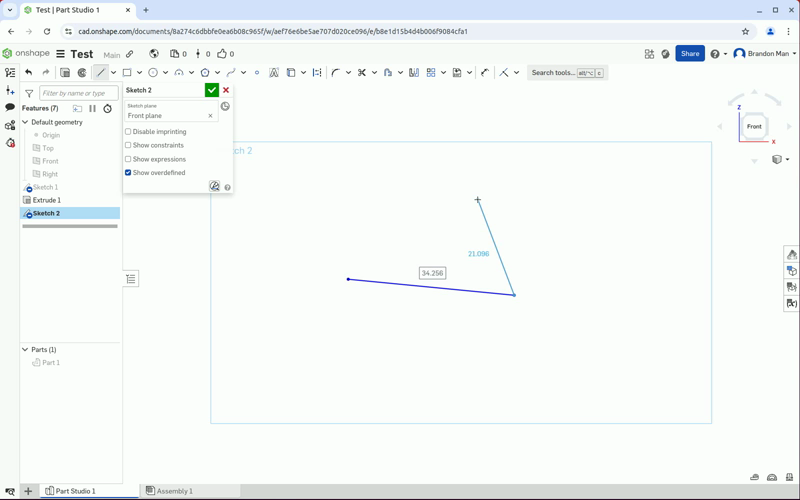
key_up(shift)
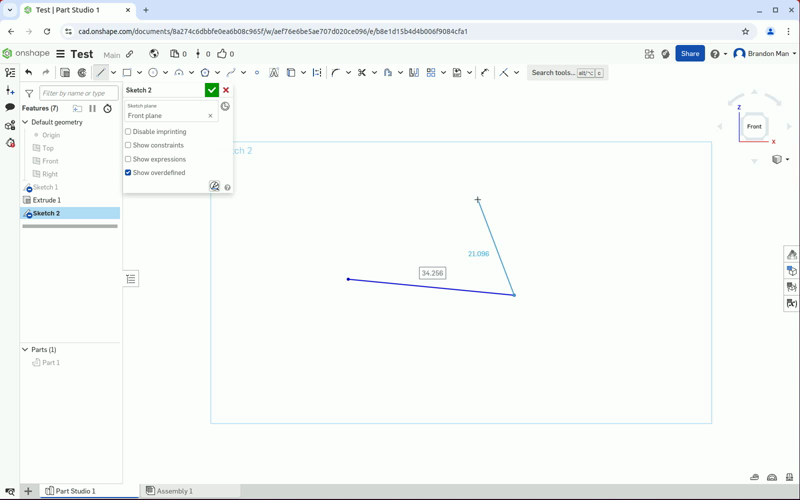
key_down(shift)
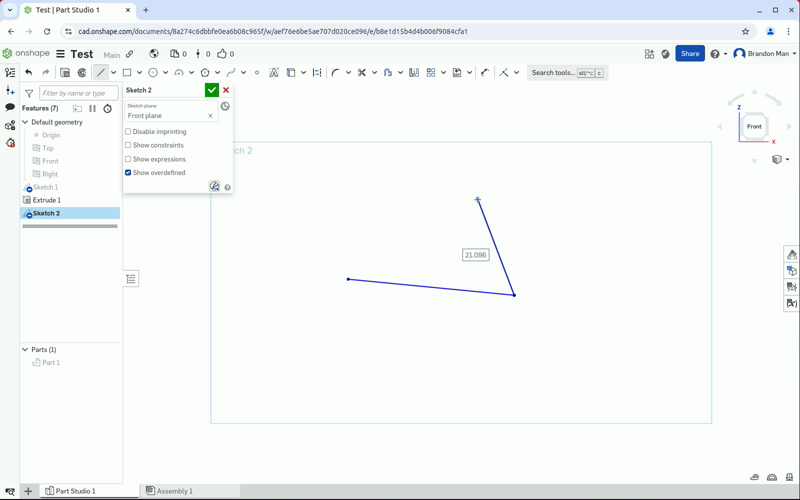
mouse_move(348, 279)
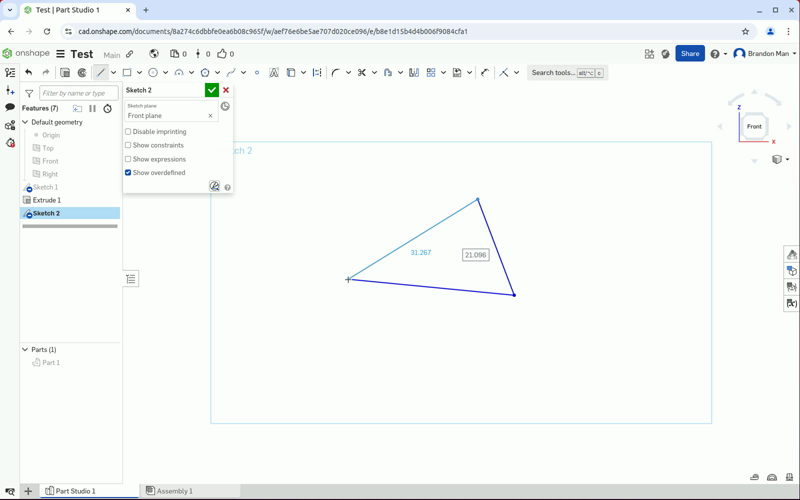
key_up(shift)
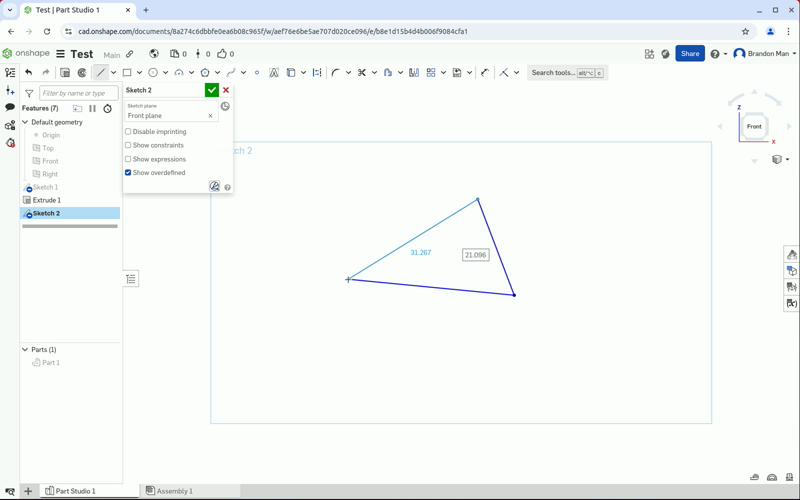
click(348, 279)
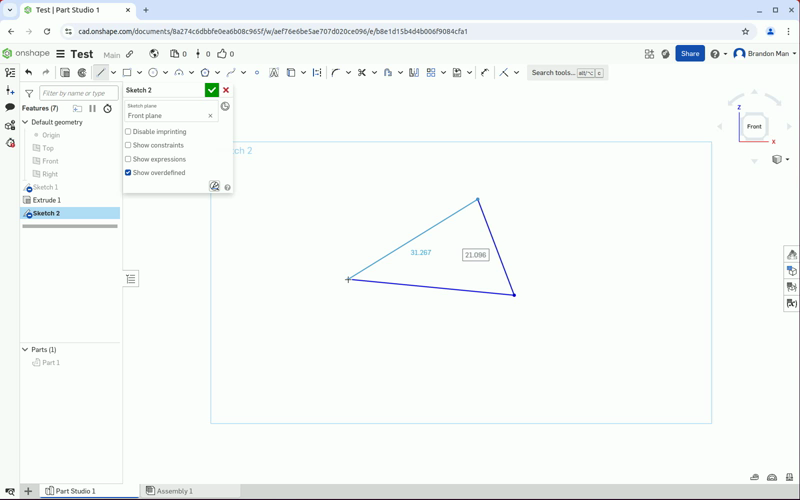
key(esc)
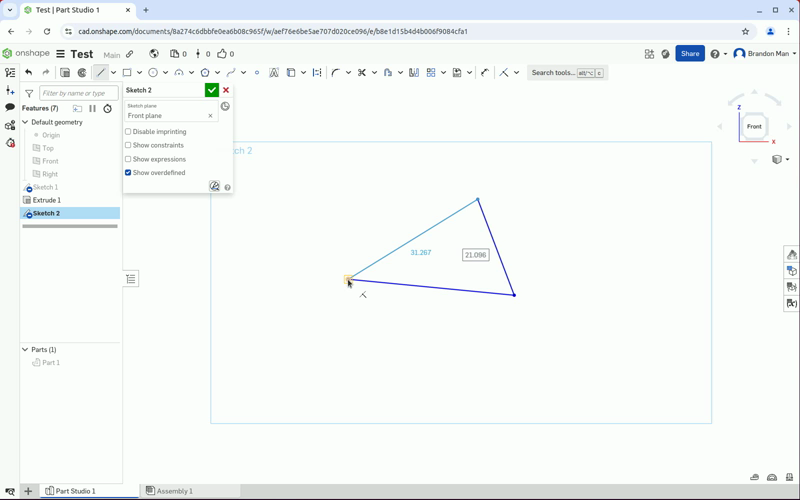
mouse_move(480, 222)
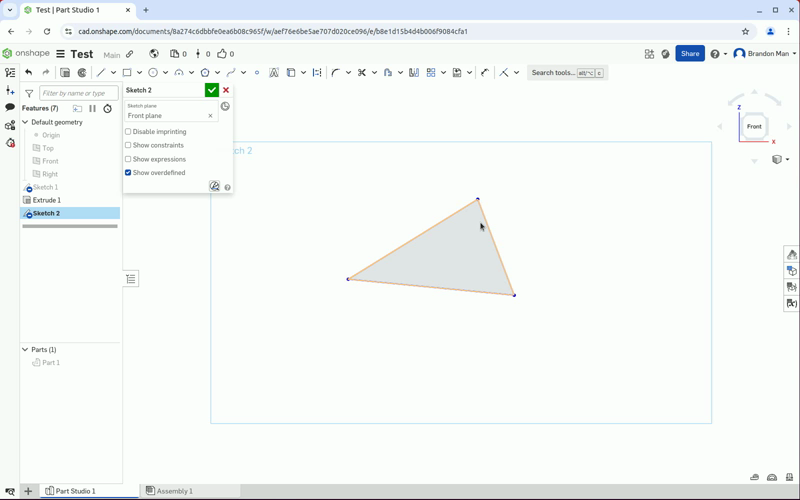
click(480, 222)
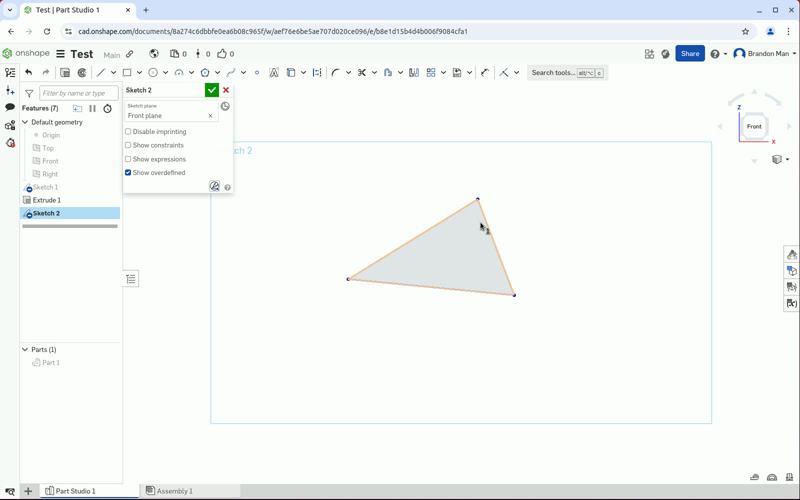
mouse_move(73, 352)
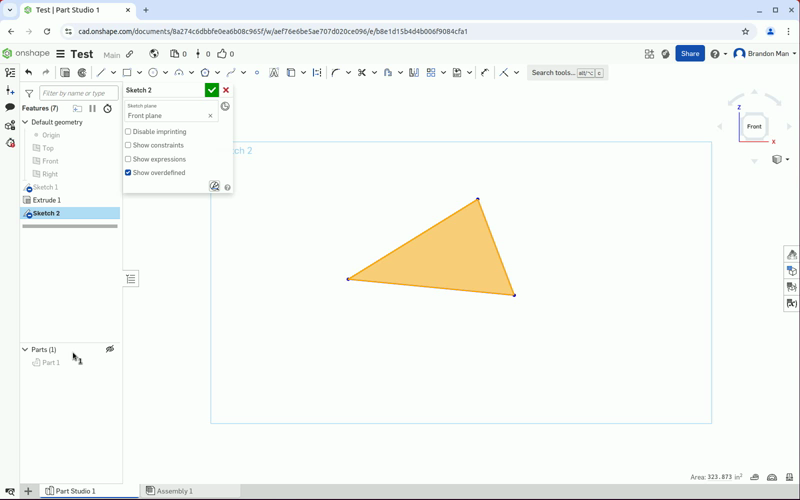
key(shift+y)
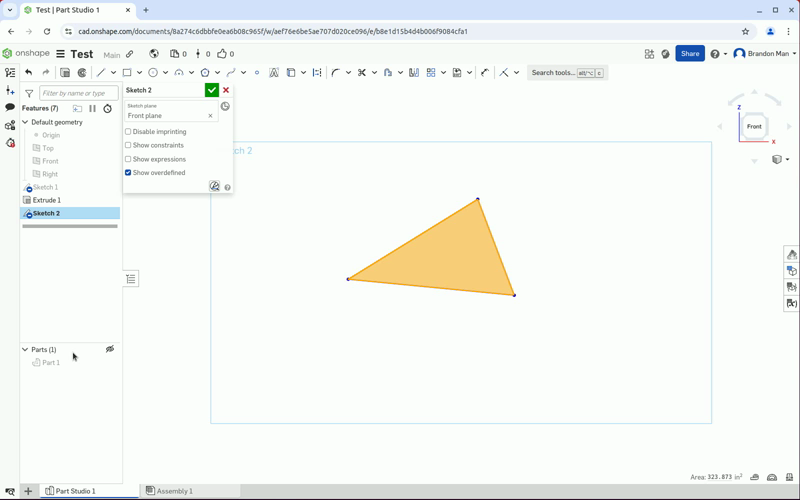
key(shift+e)
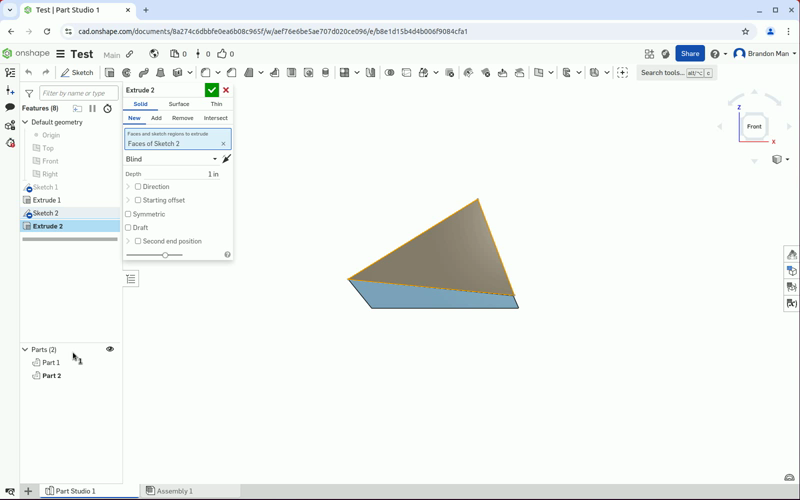
mouse_move(143, 106)
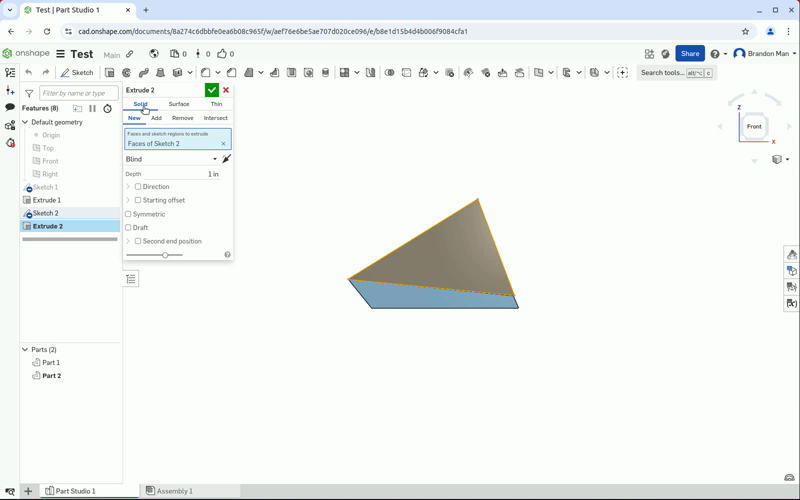
click(143, 106)
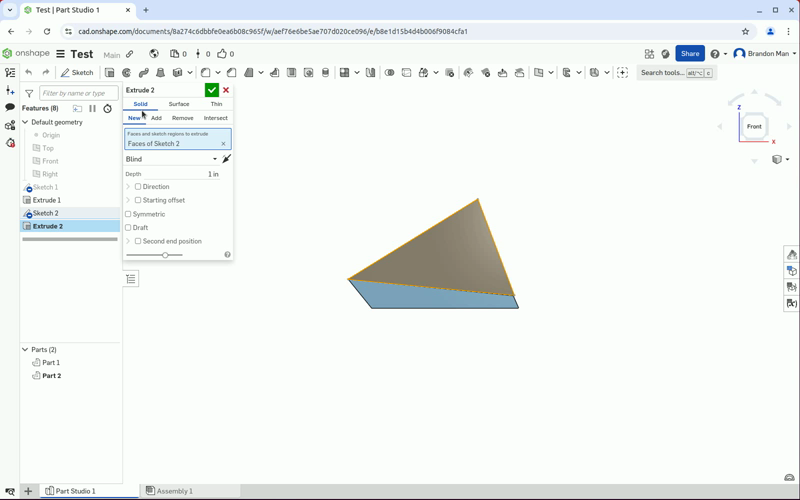
mouse_move(137, 120)
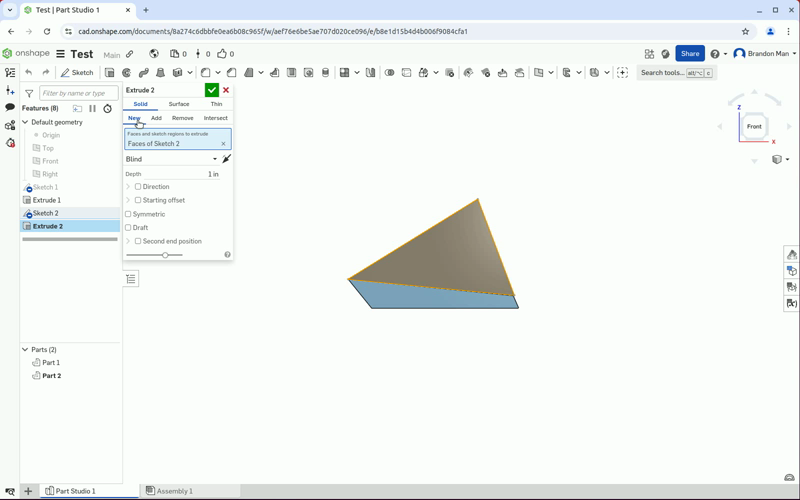
click(137, 120)
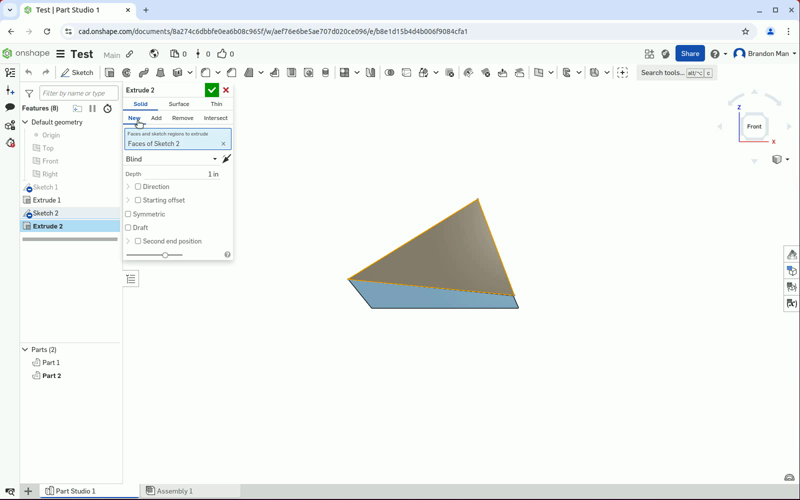
key(tab, 4)
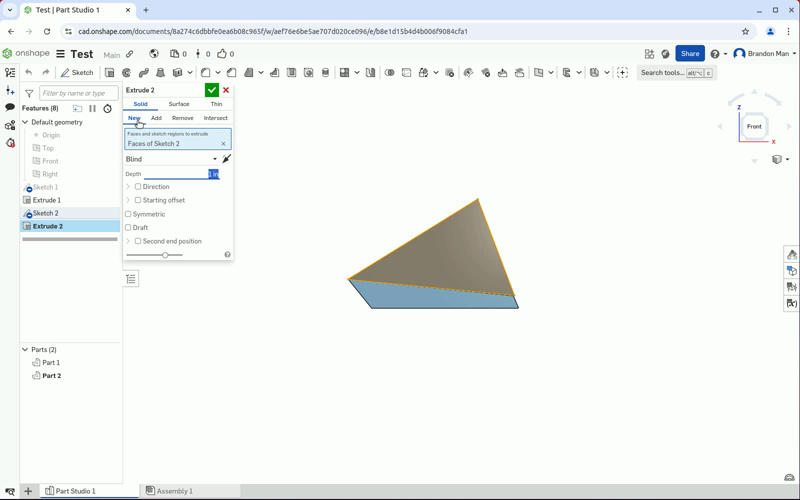
text(6.499)
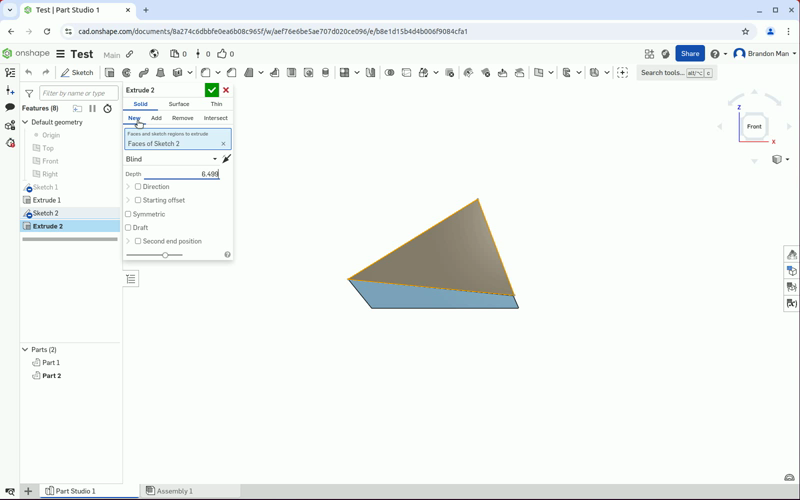
key(enter)
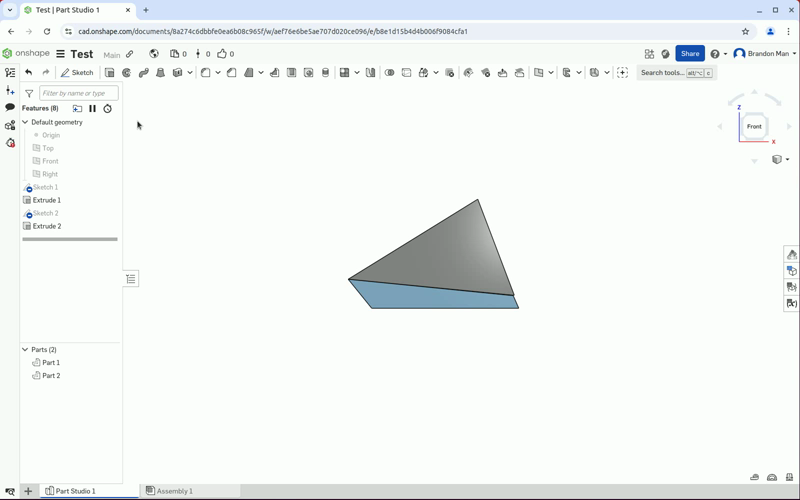
key(shift+h)
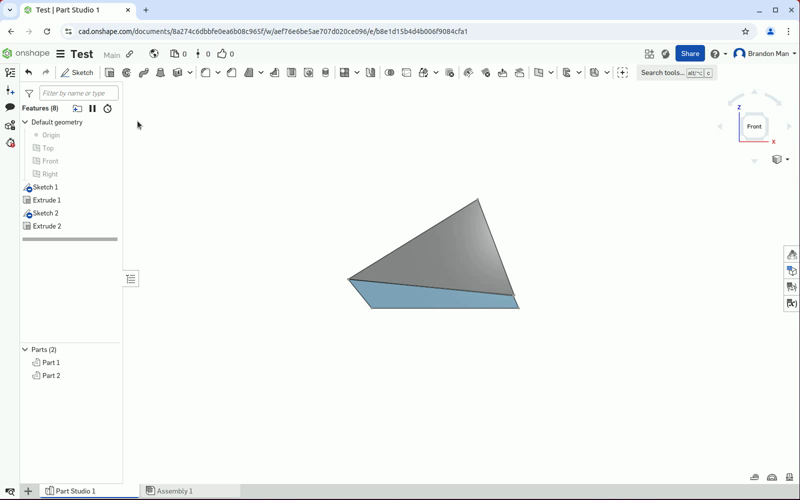
key(shift+h)
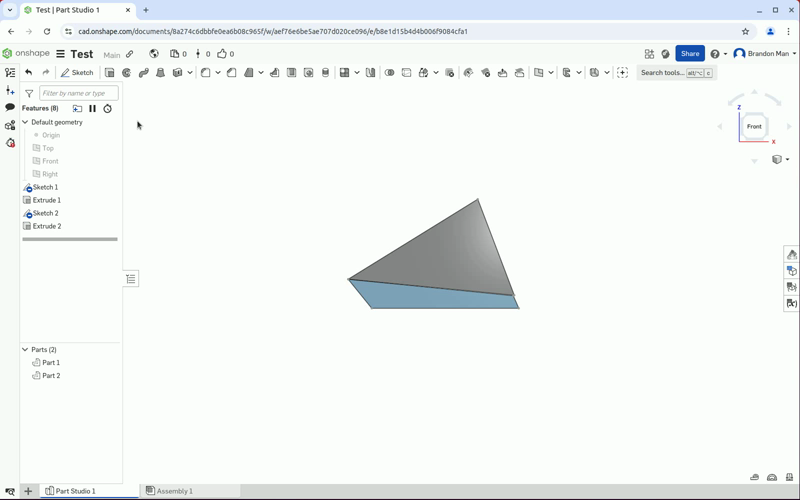
key(shift+7)
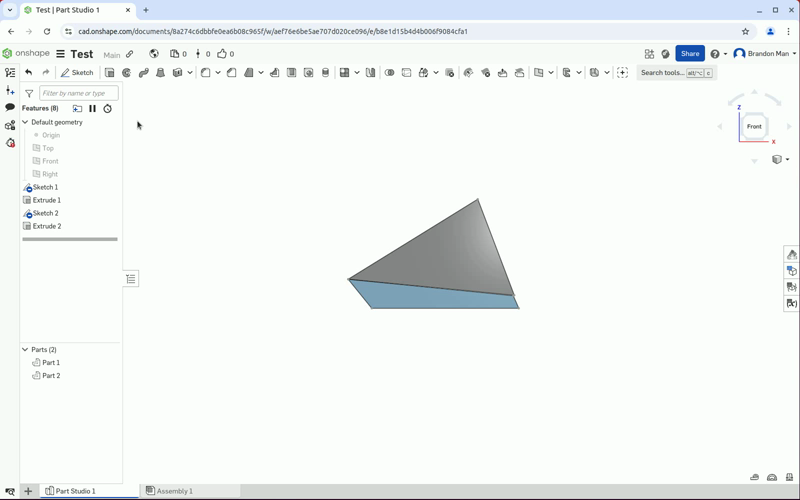
key(left, 2)
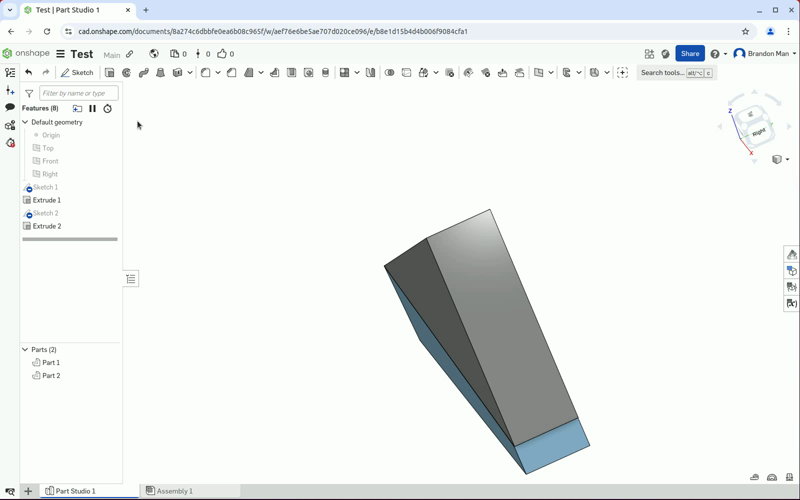
key(down, 2)
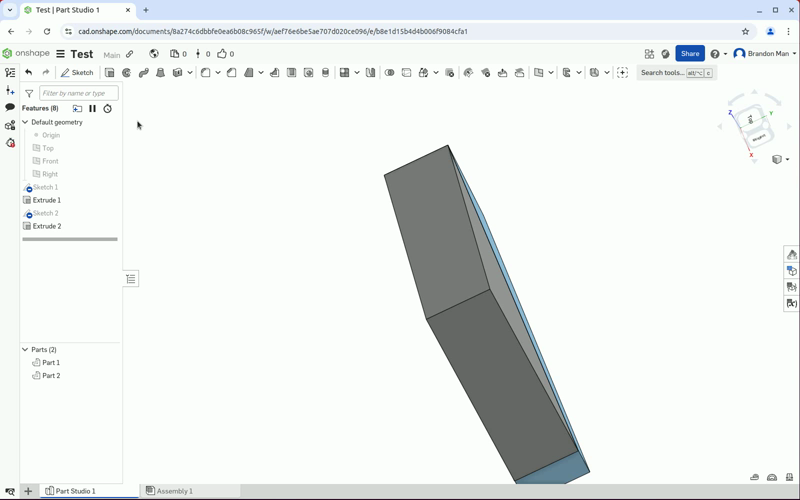
key(up, 2)
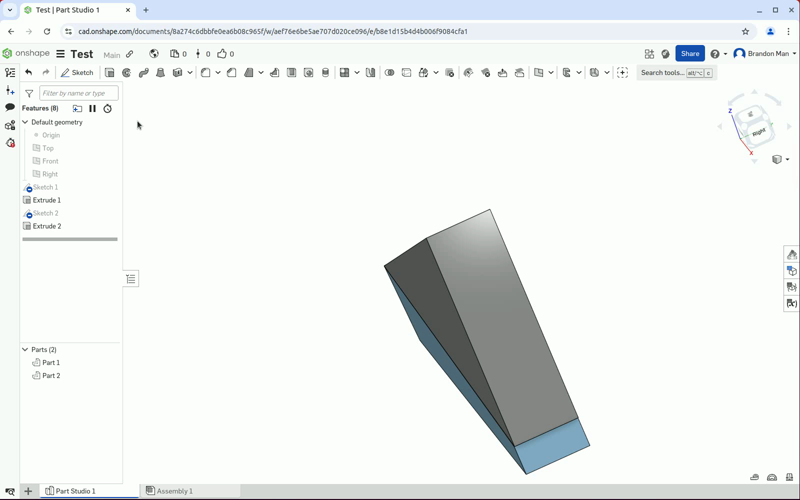
key(right, 2)
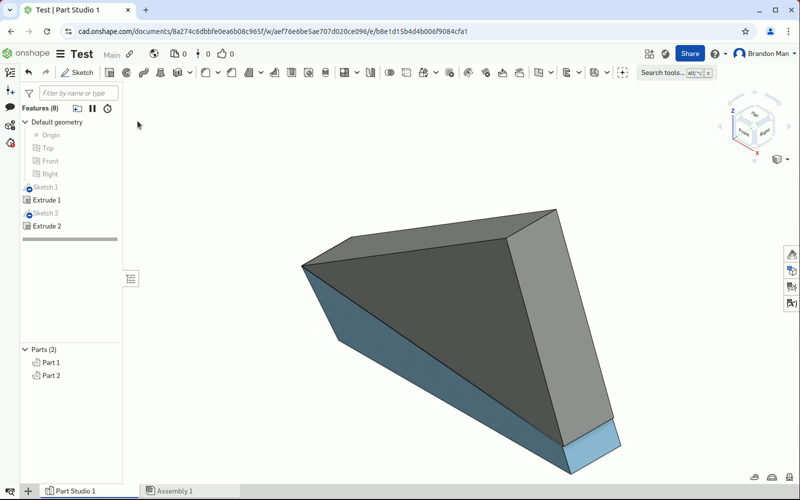
mouse_move(73, 189)
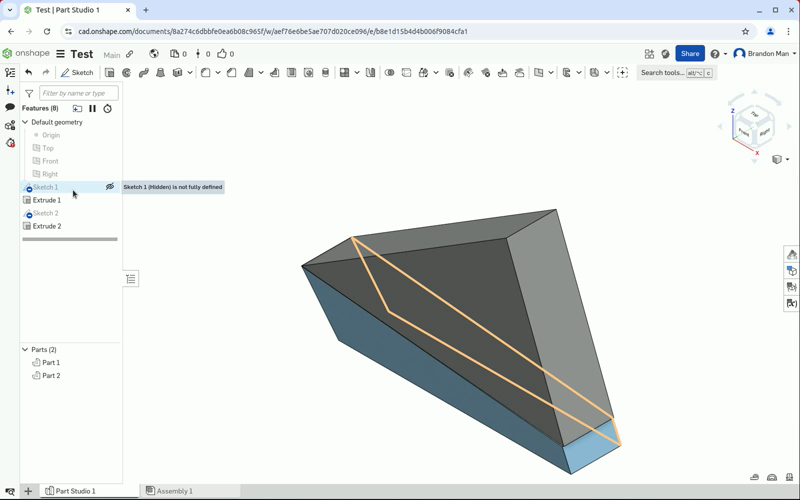
click(73, 189)